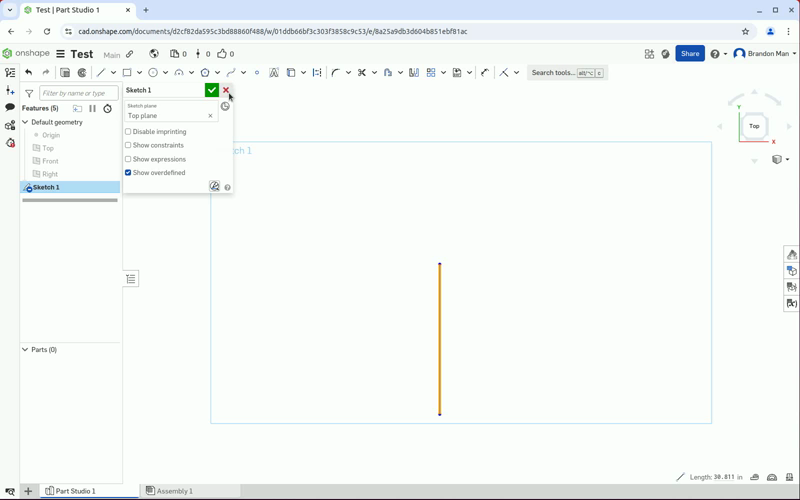
key(shift+h)
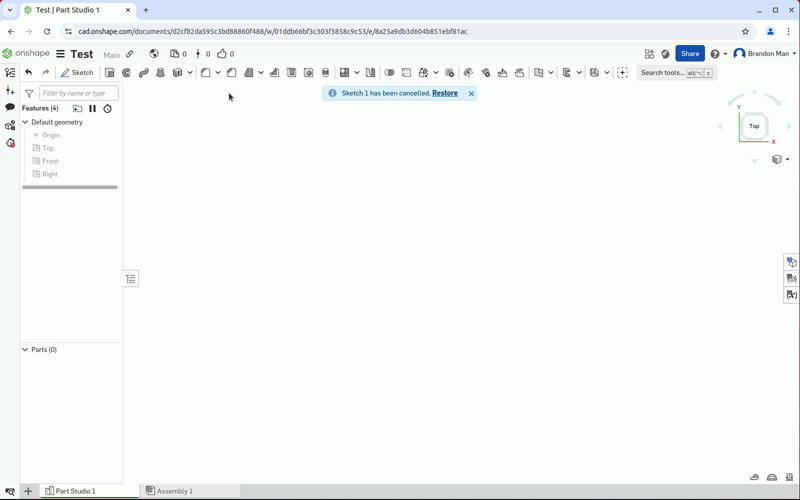
mouse_move(73, 352)
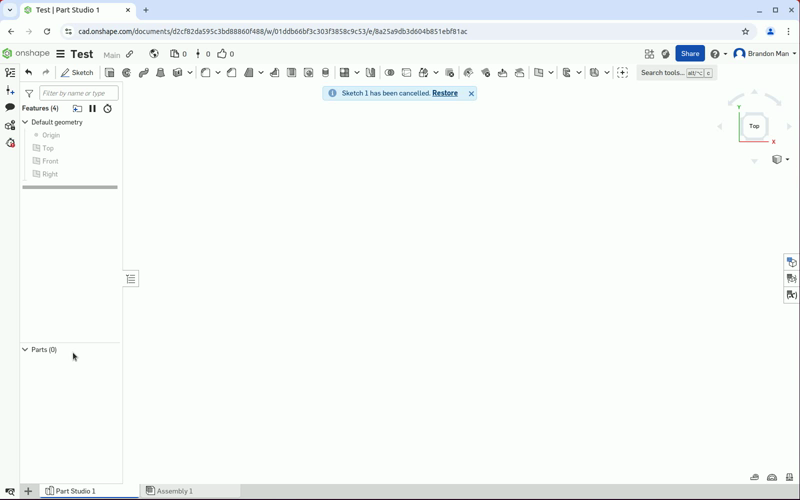
key(y)
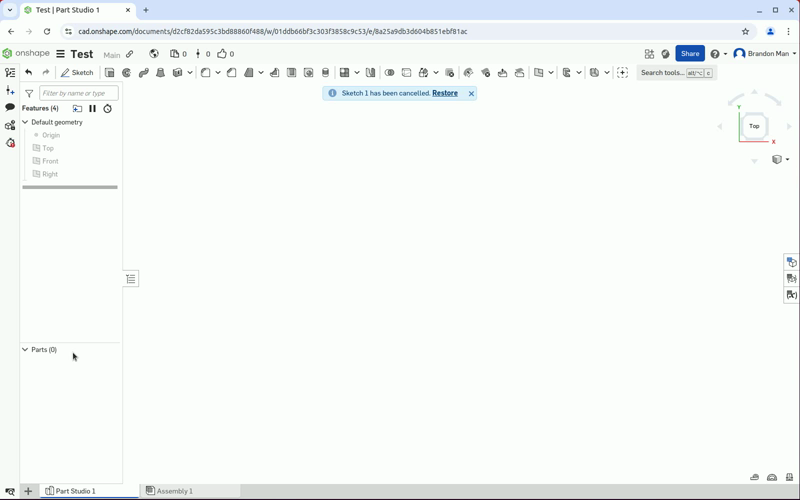
key(shift+p)
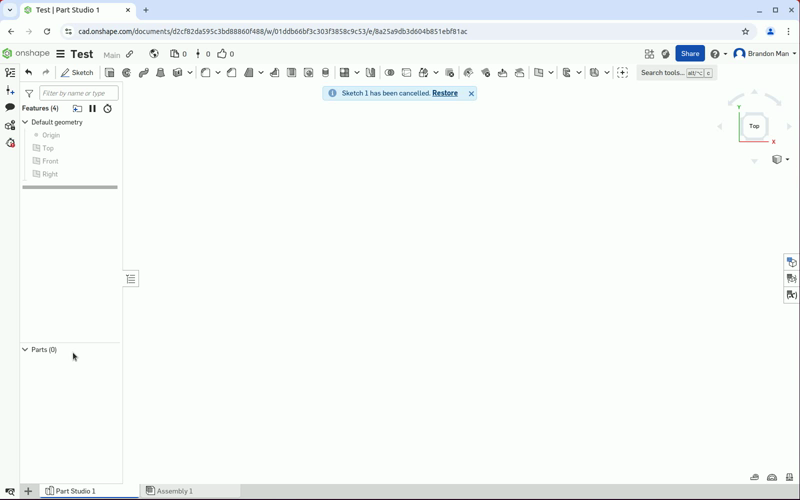
key(space)
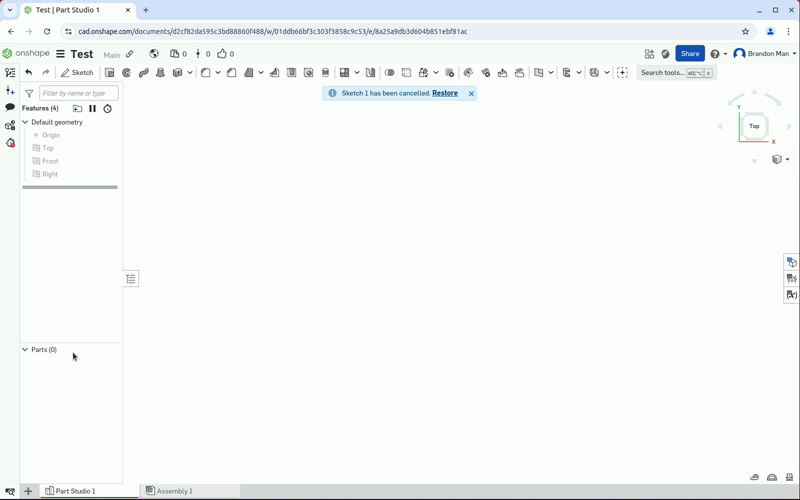
key_down(shift)
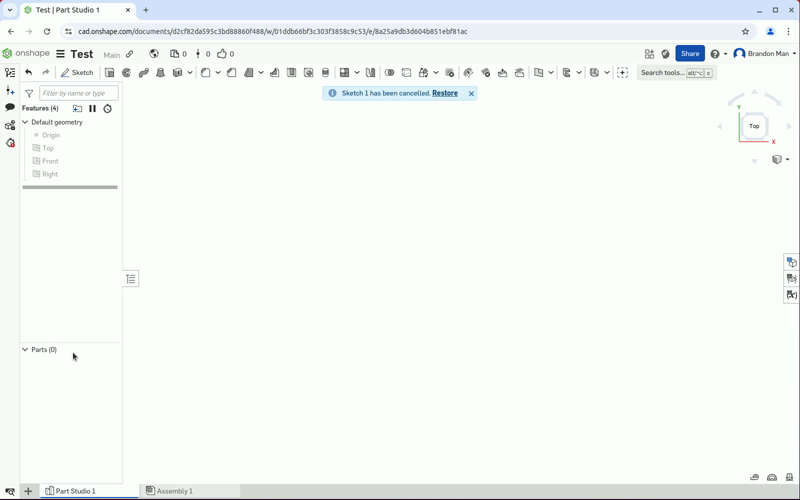
key(up)
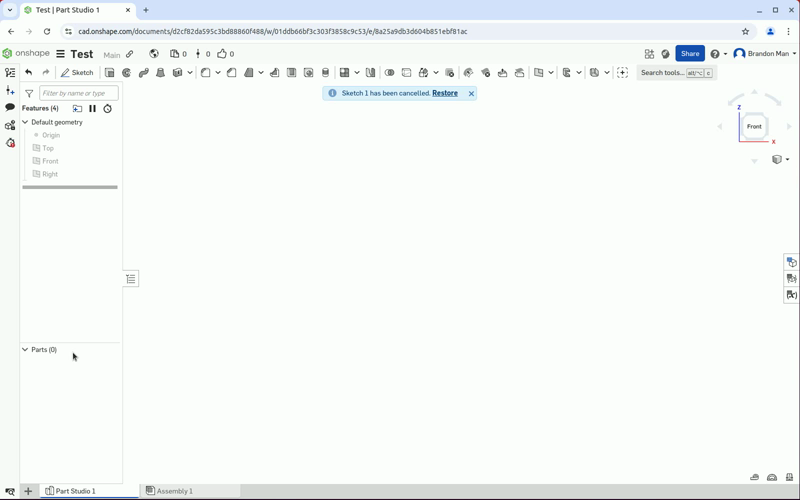
key_up(shift)
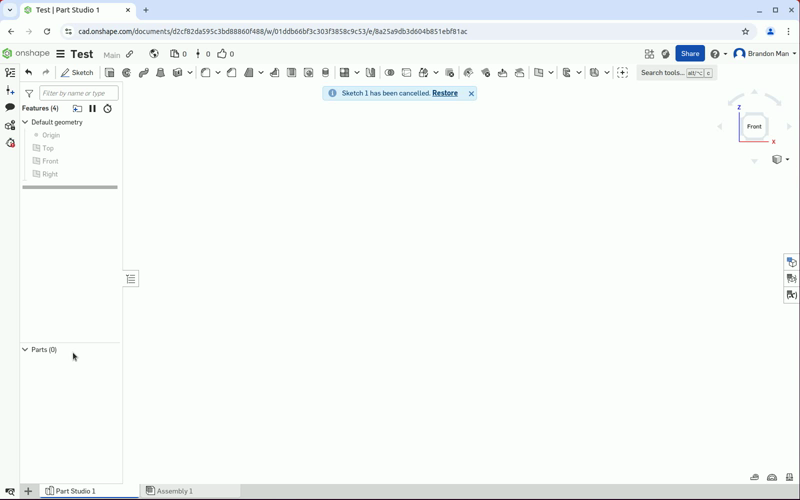
mouse_move(73, 352)
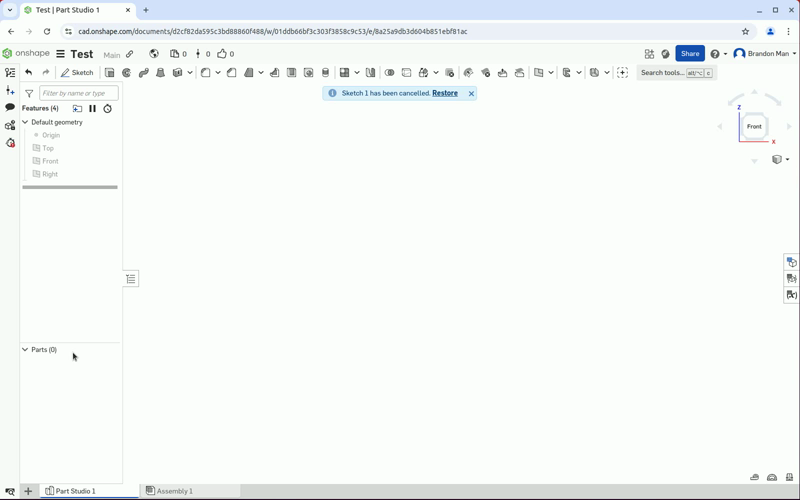
key(shift+y)
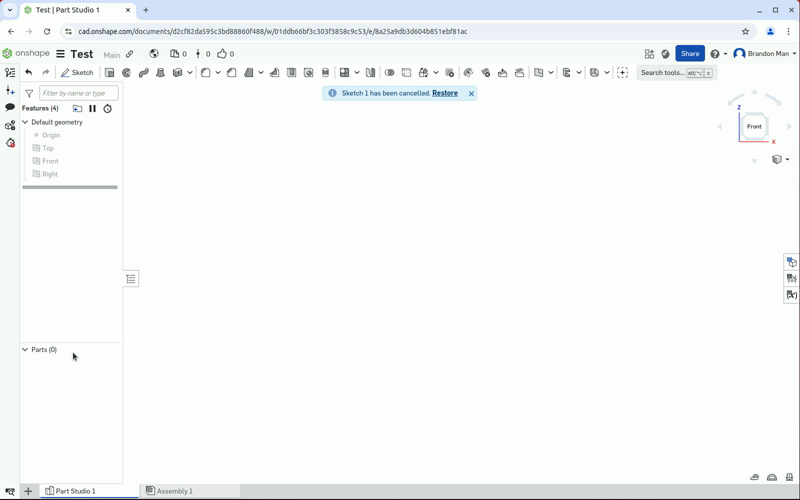
key(shift+s)
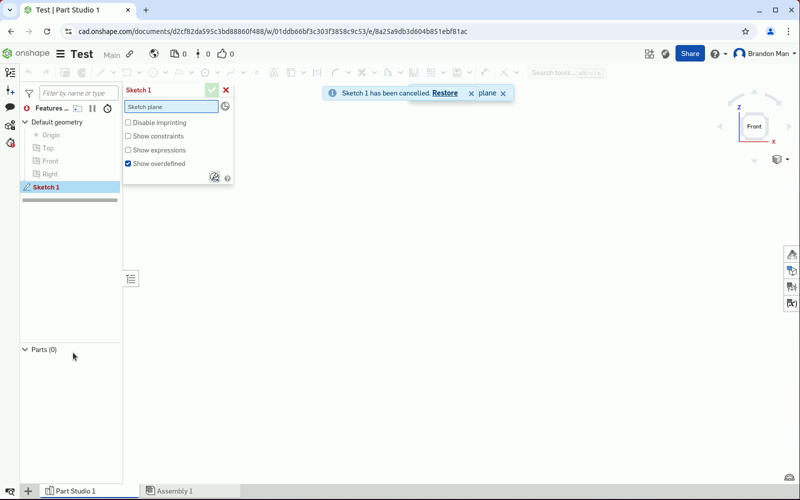
mouse_move(73, 163)
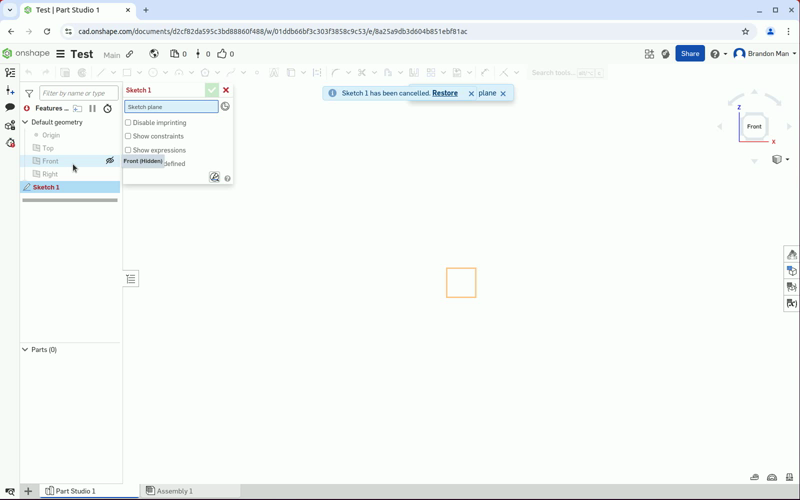
click(73, 163)
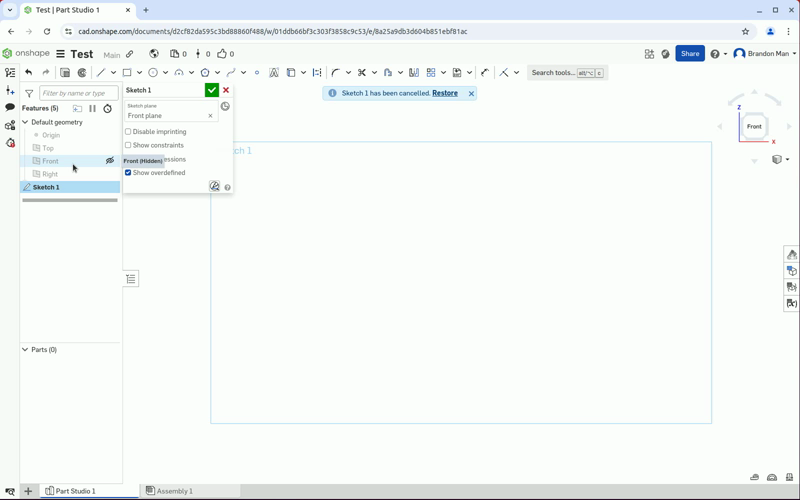
mouse_move(73, 352)
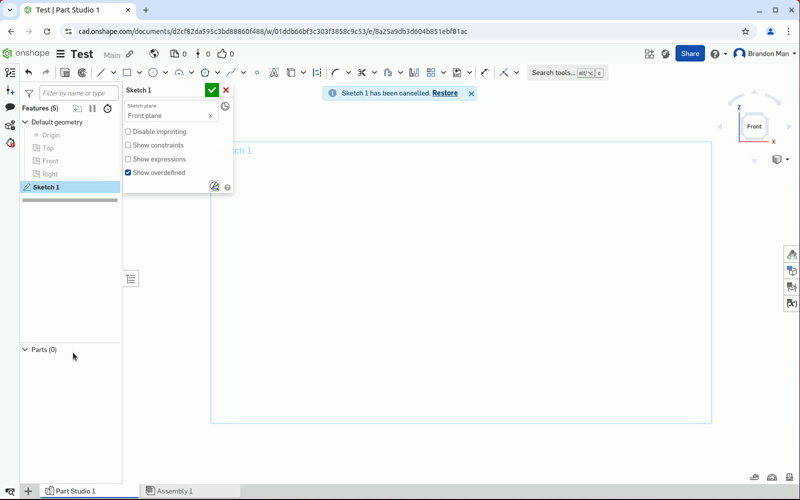
key(y)
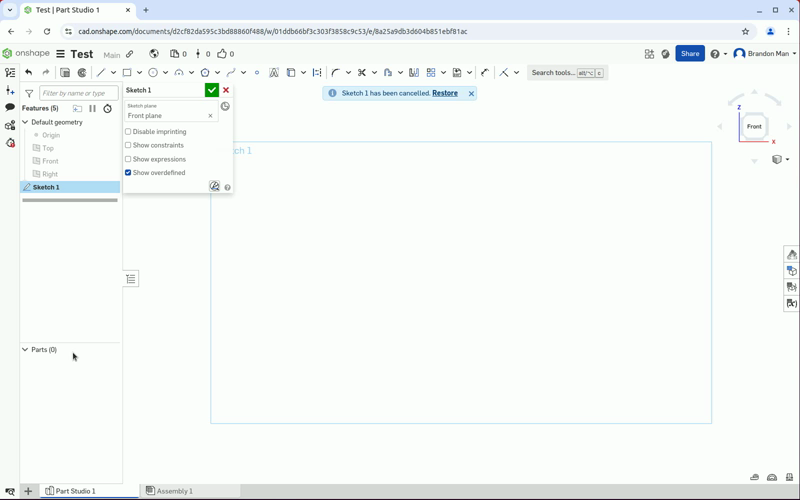
key(l)
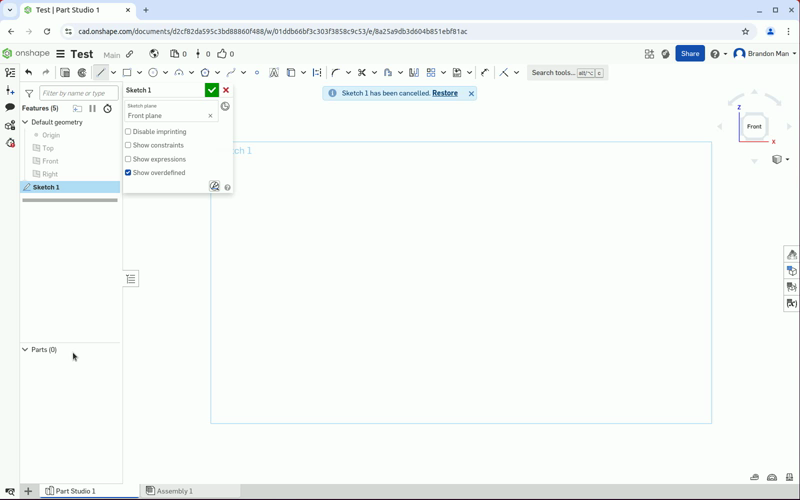
key_down(shift)
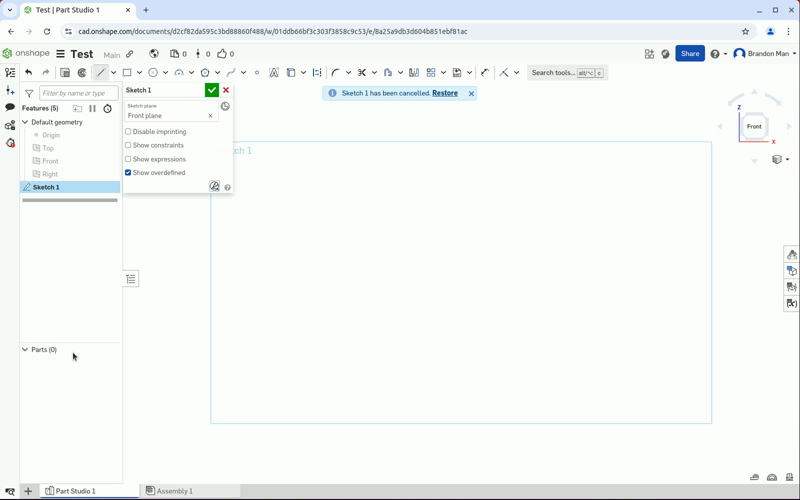
mouse_move(348, 337)
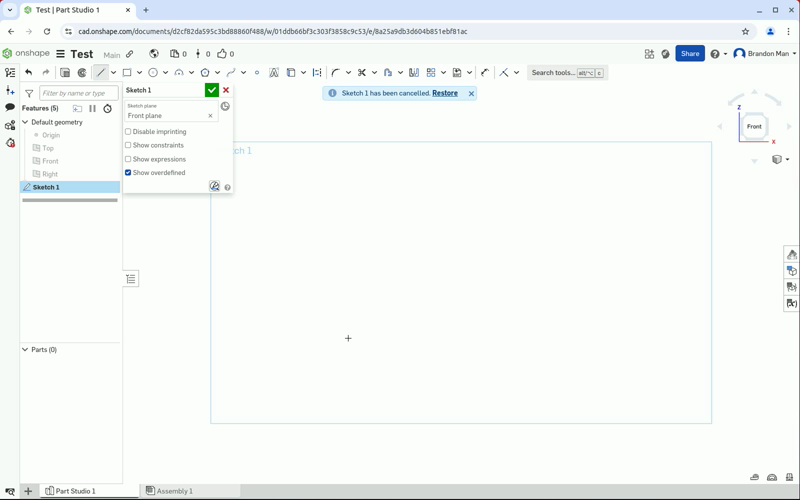
click(348, 337)
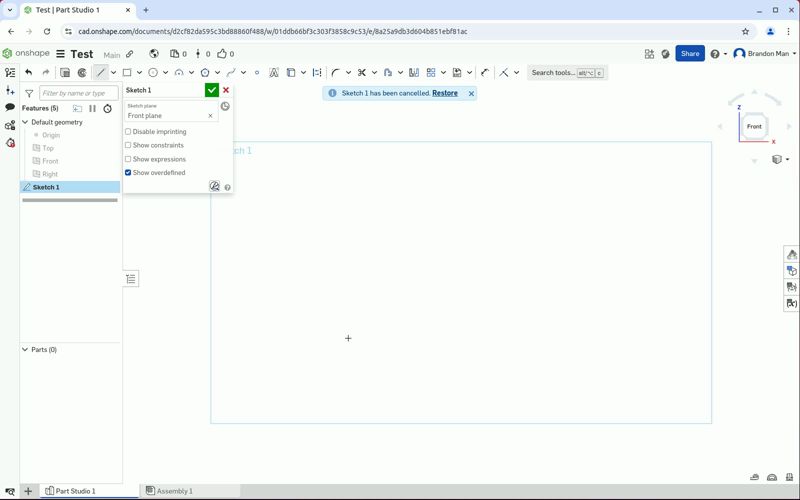
key_up(shift)
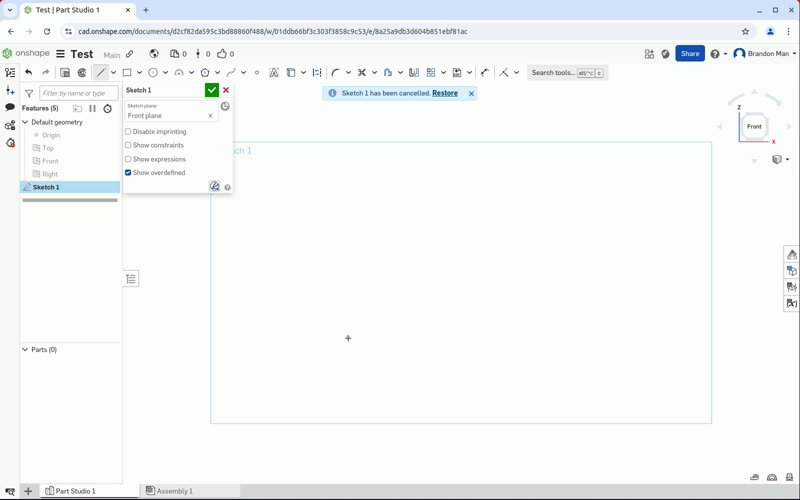
key_down(shift)
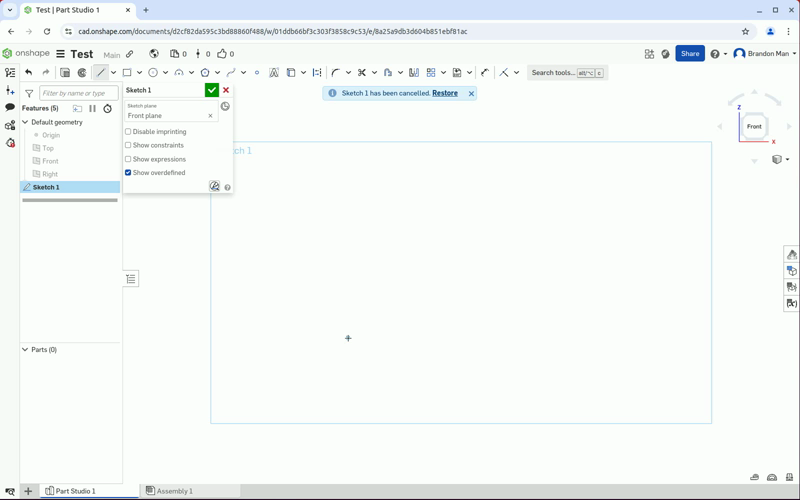
mouse_move(555, 338)
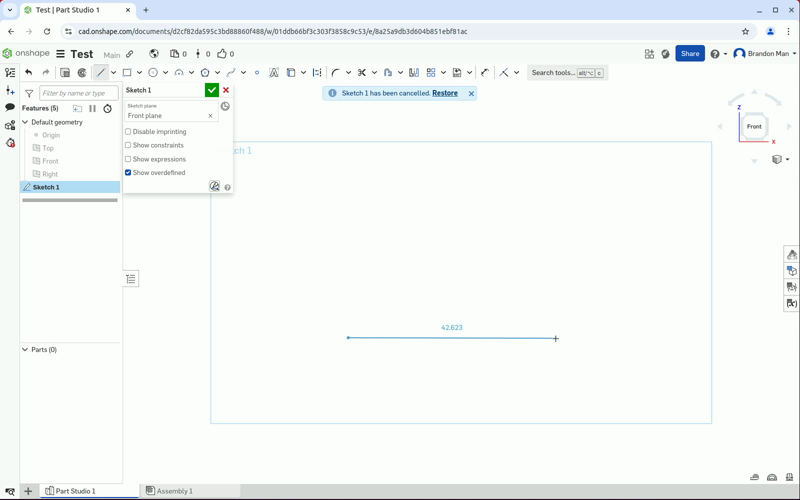
click(555, 338)
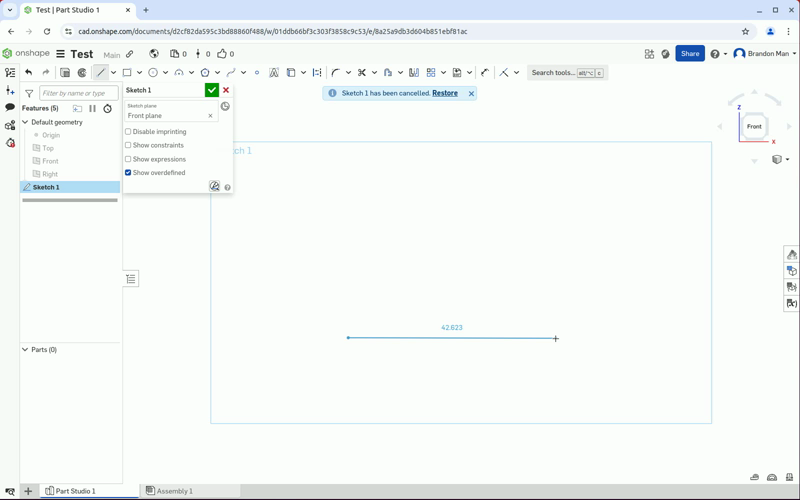
key_up(shift)
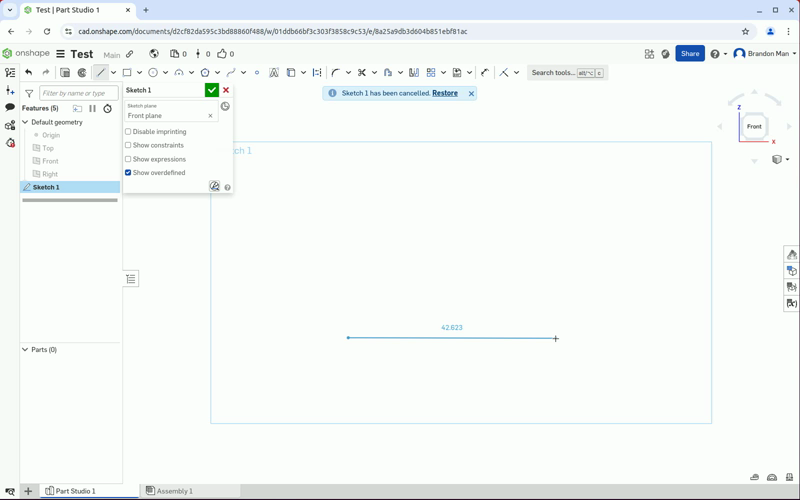
key_down(shift)
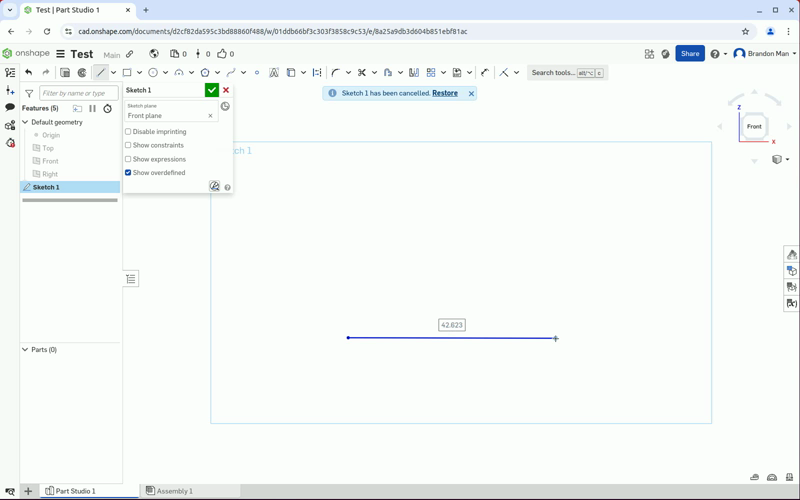
mouse_move(555, 237)
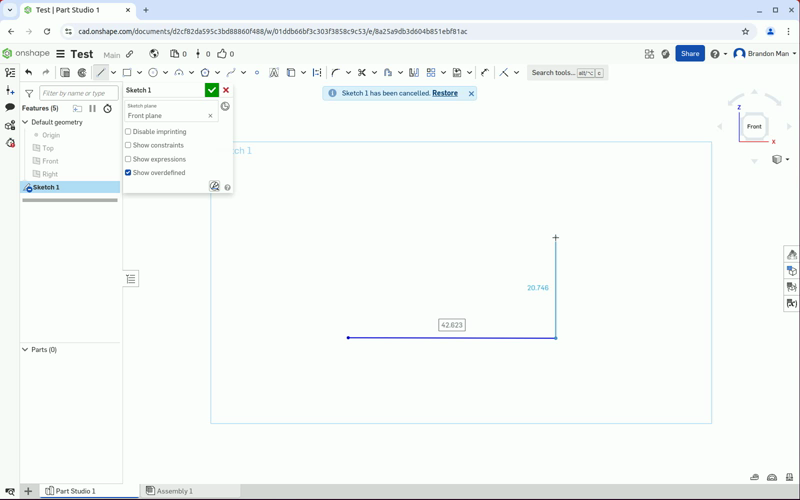
click(555, 237)
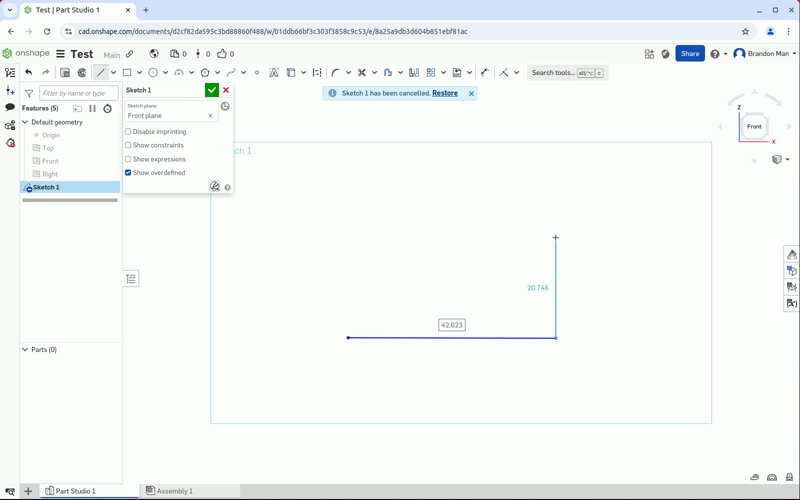
key_up(shift)
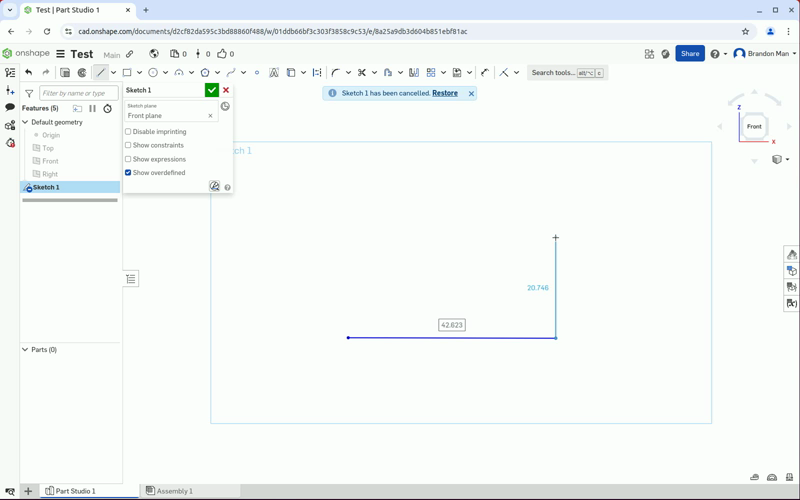
key_down(shift)
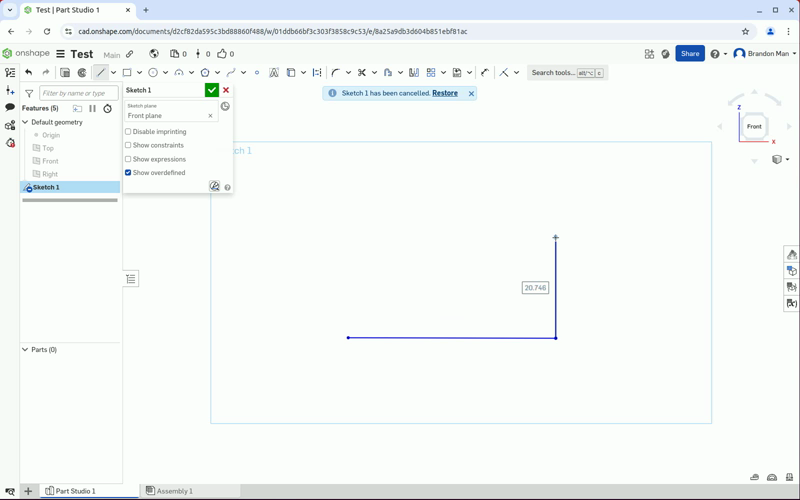
mouse_move(348, 237)
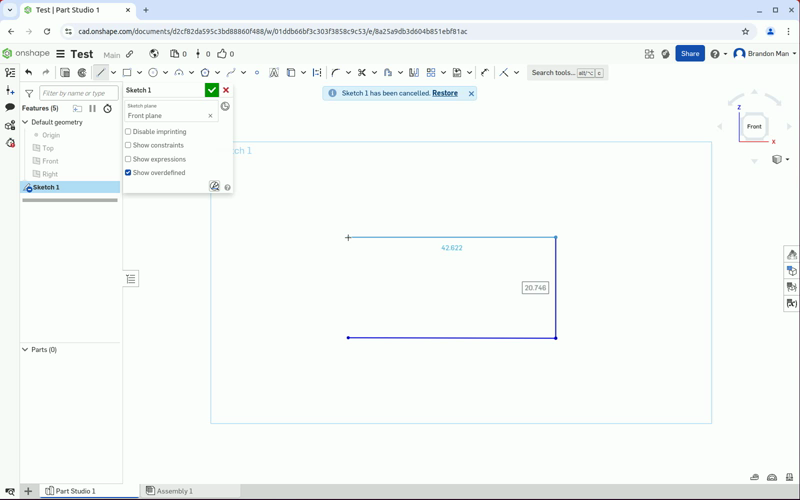
click(348, 237)
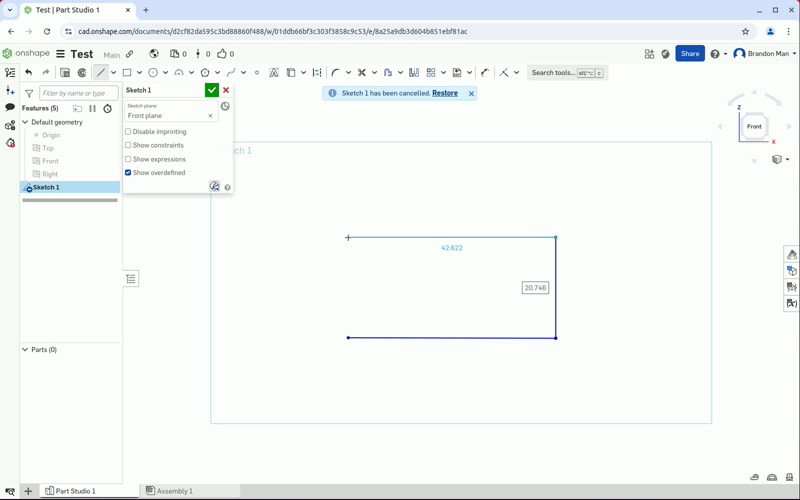
key_up(shift)
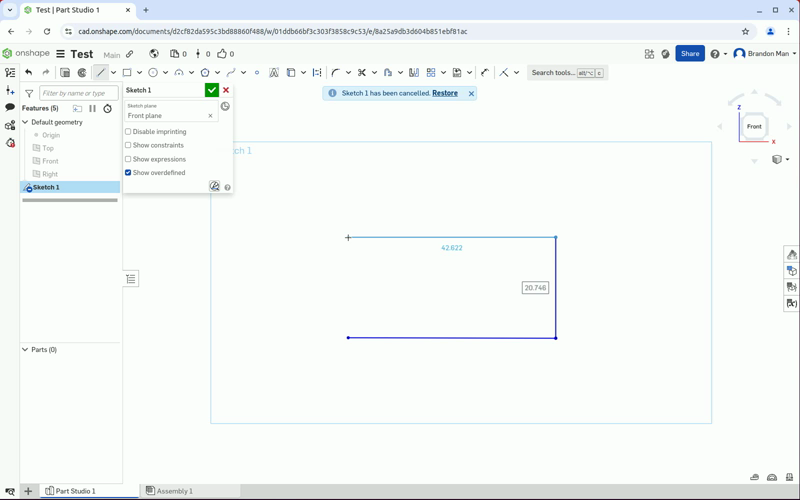
key_down(shift)
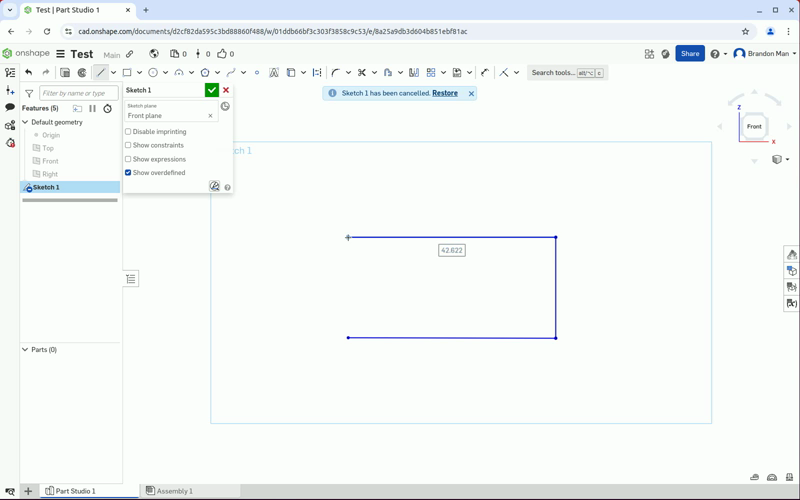
mouse_move(348, 337)
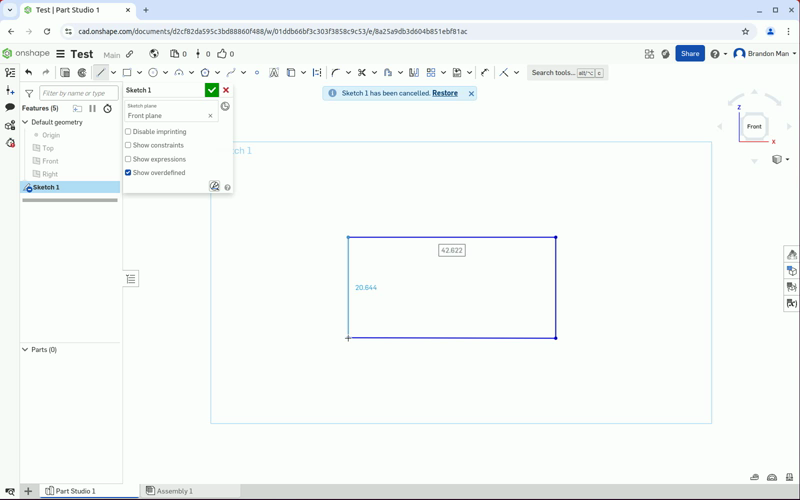
key_up(shift)
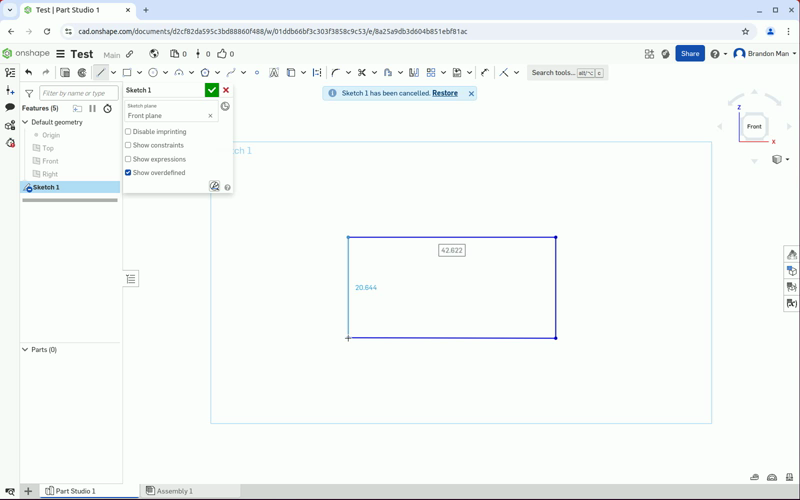
click(348, 337)
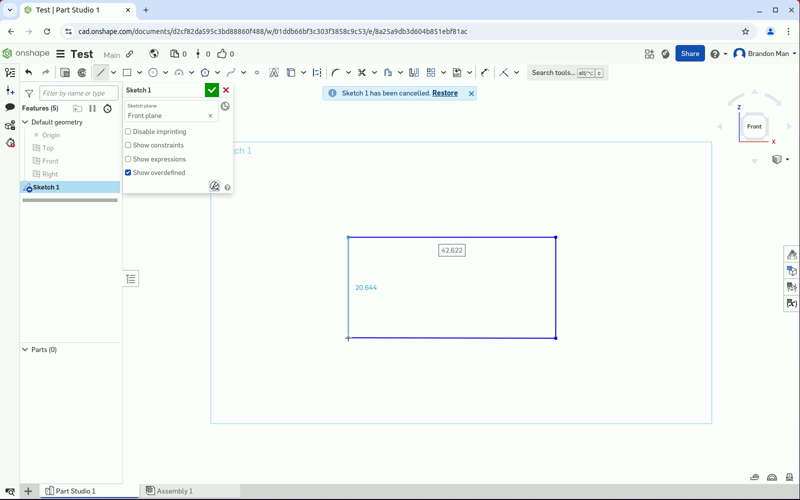
key(esc)
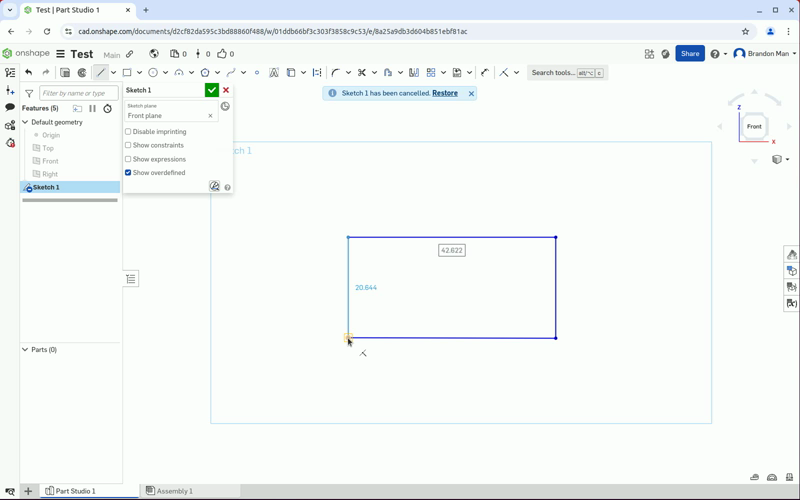
mouse_move(471, 292)
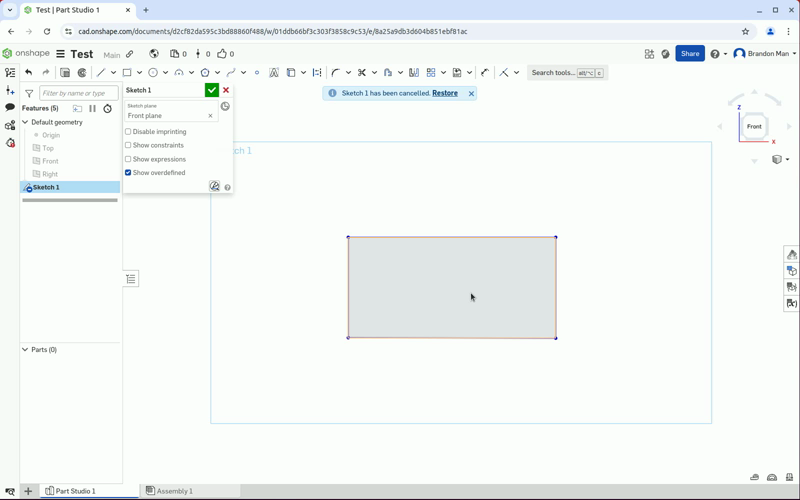
click(471, 292)
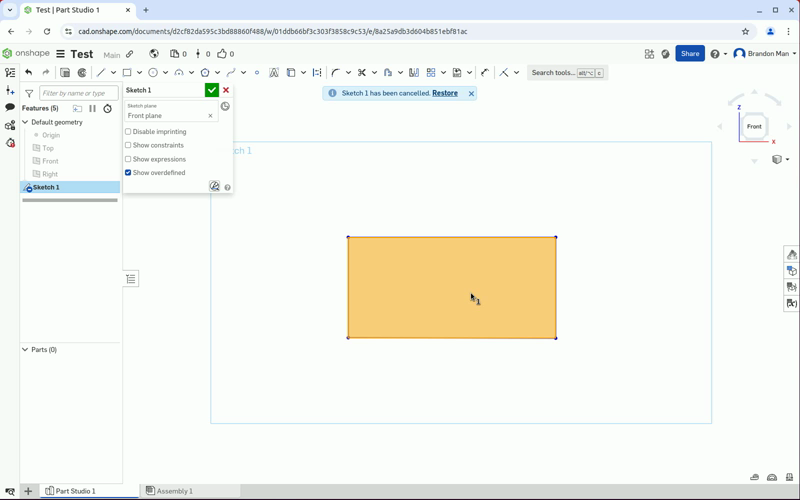
mouse_move(73, 352)
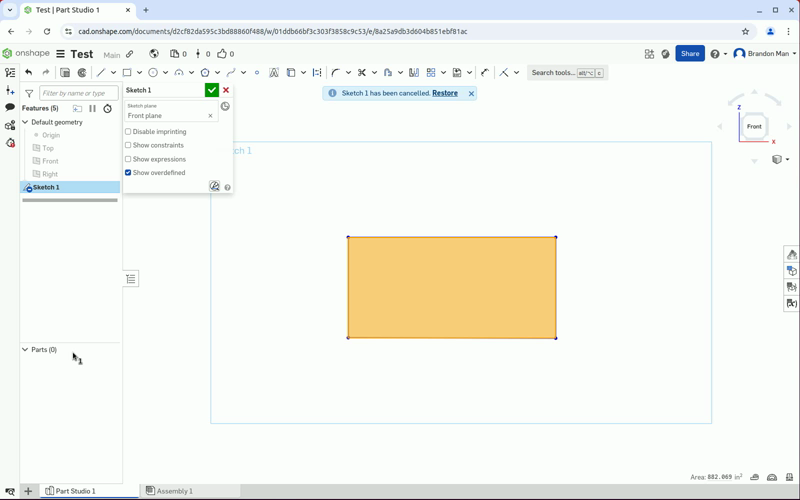
key(shift+y)
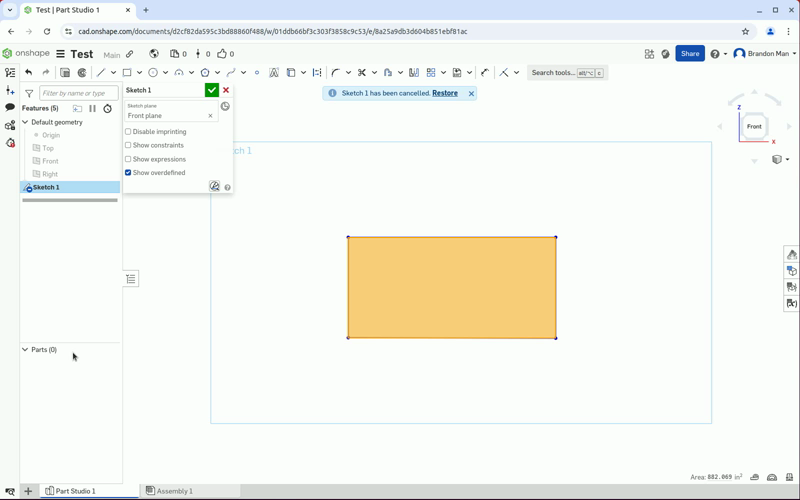
key(shift+e)
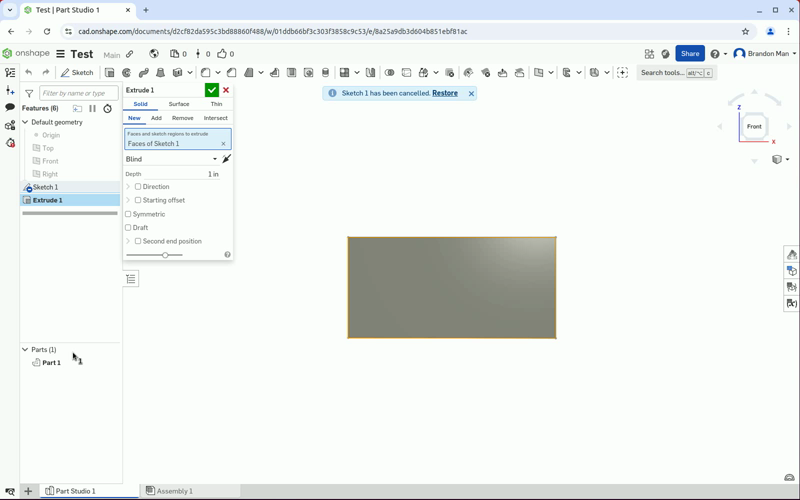
mouse_move(143, 106)
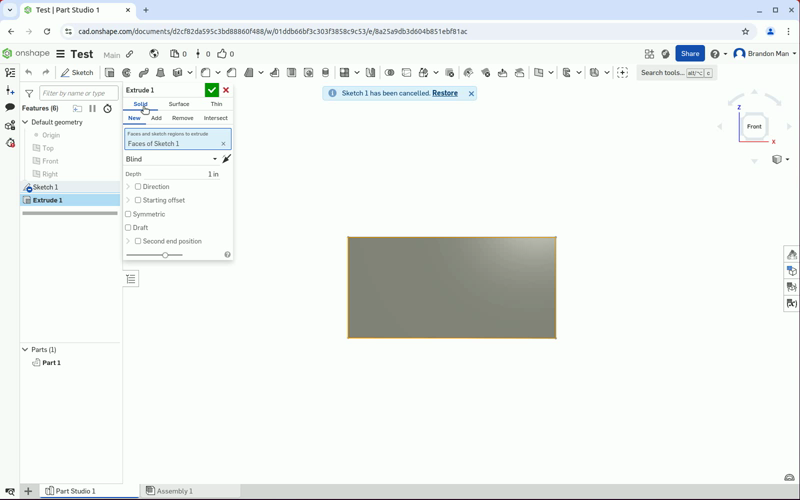
click(143, 106)
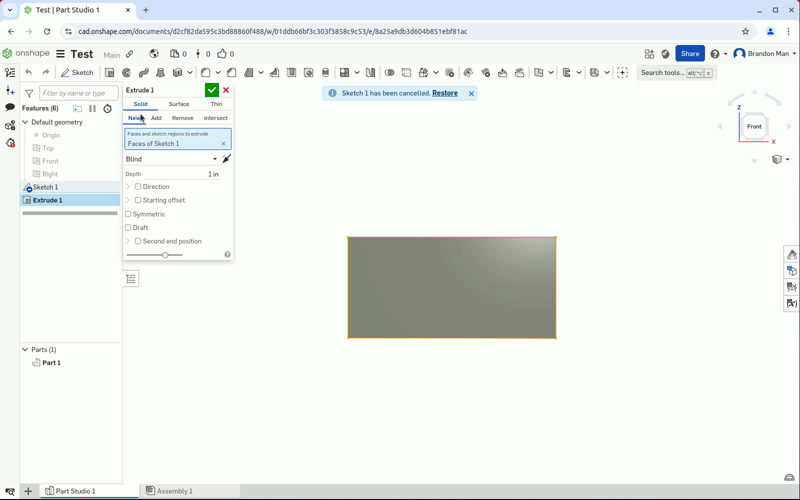
mouse_move(137, 120)
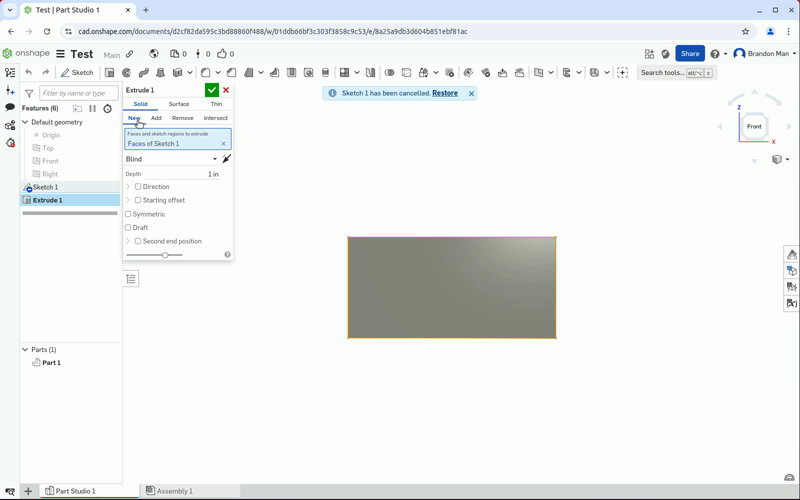
click(137, 120)
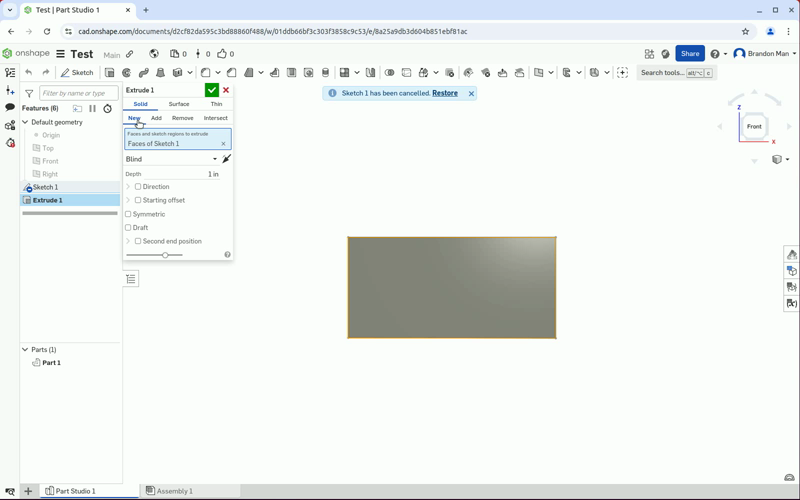
key(tab, 4)
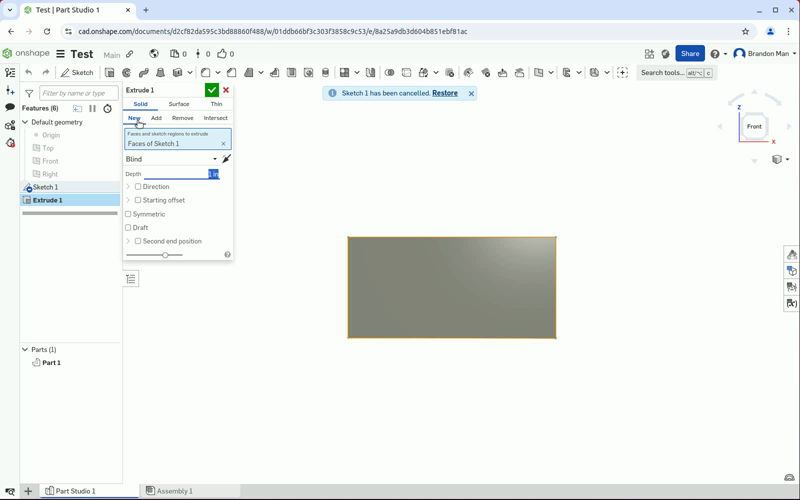
text(3.129)
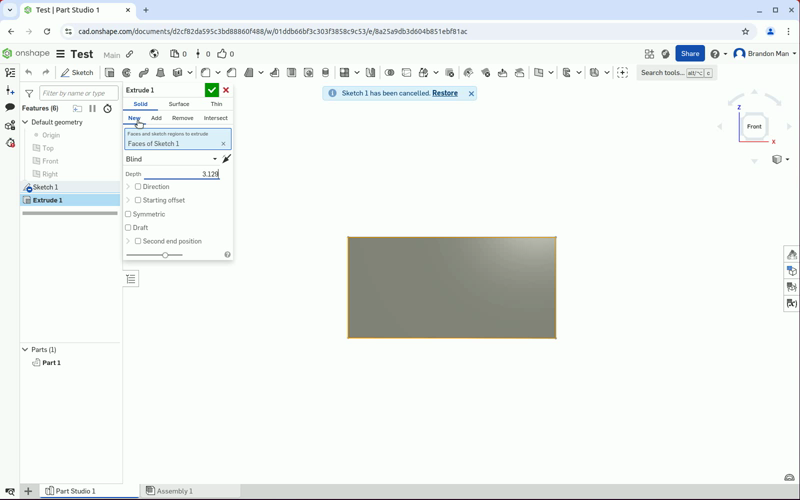
key(enter)
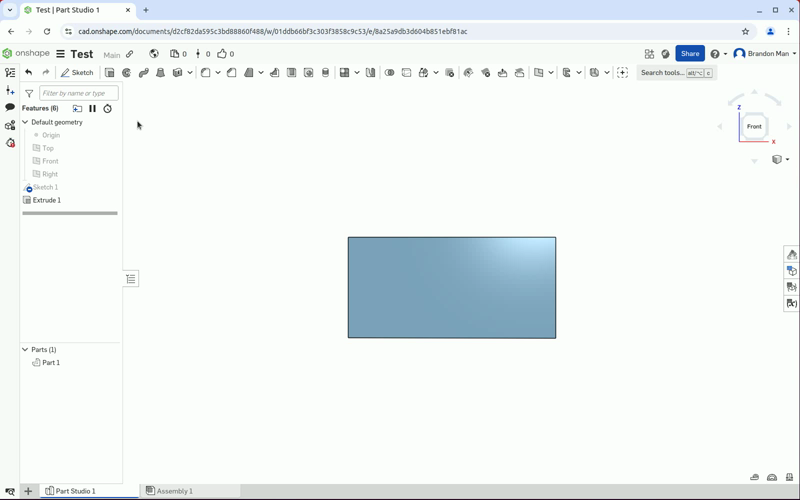
key(shift+h)
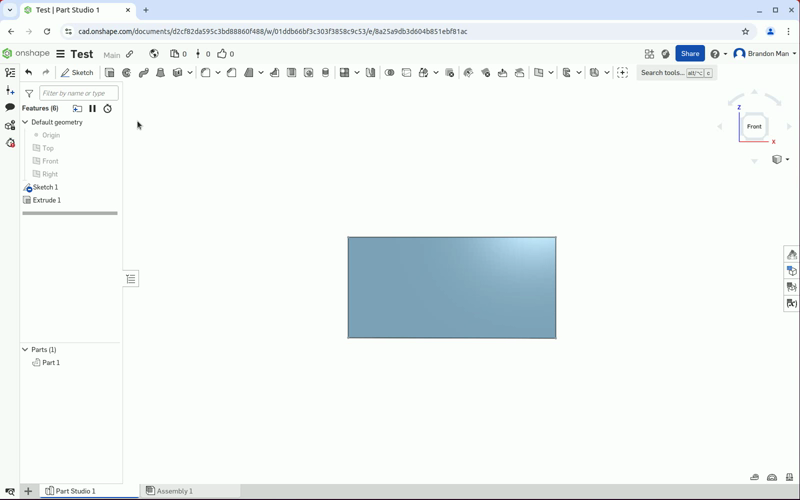
key(shift+h)
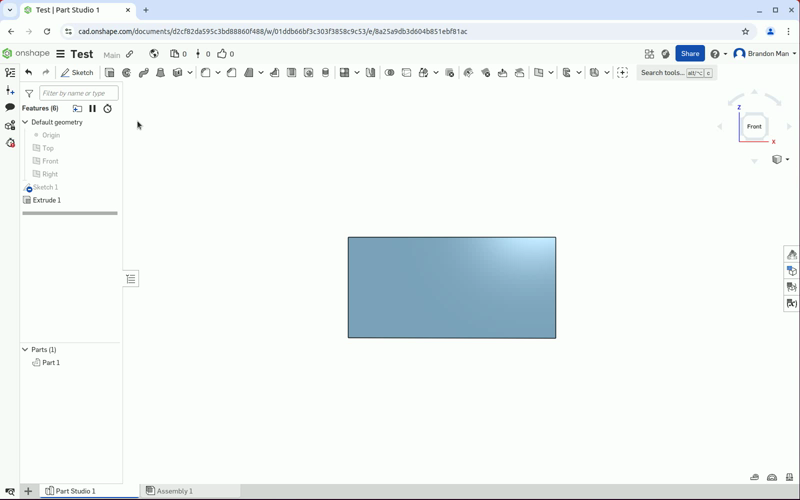
mouse_move(73, 189)
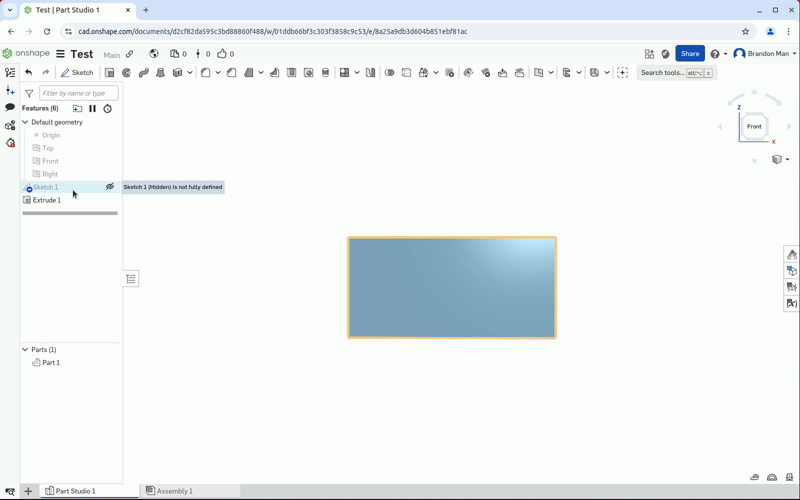
click(73, 189)
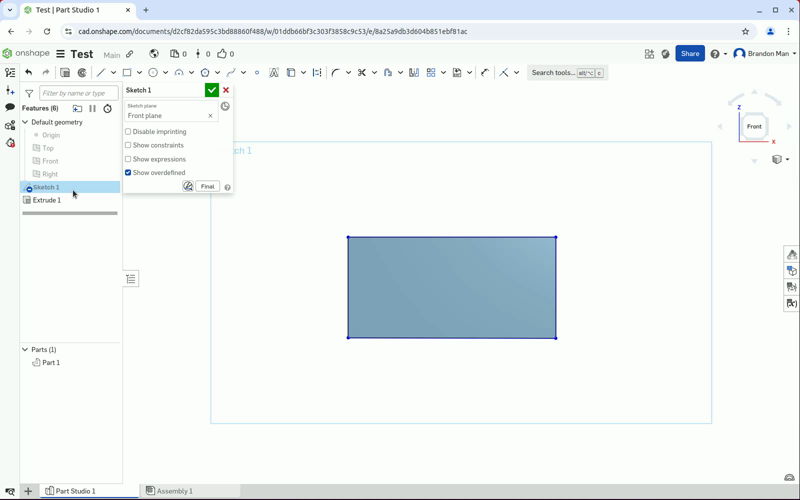
mouse_move(229, 92)
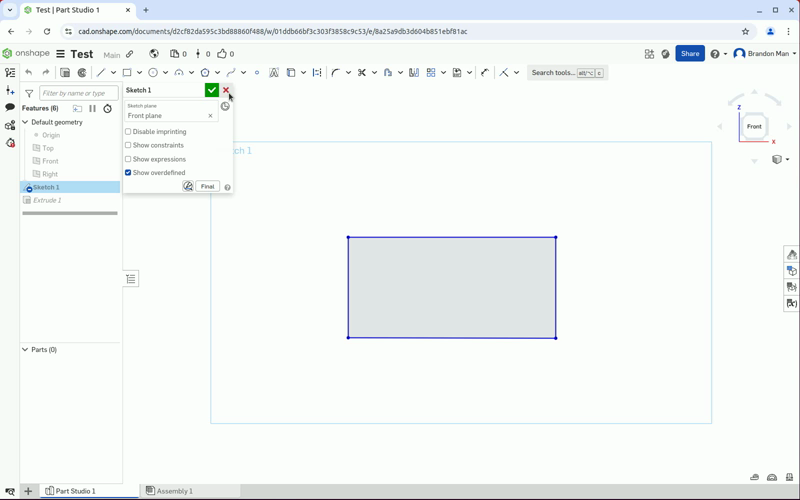
click(229, 92)
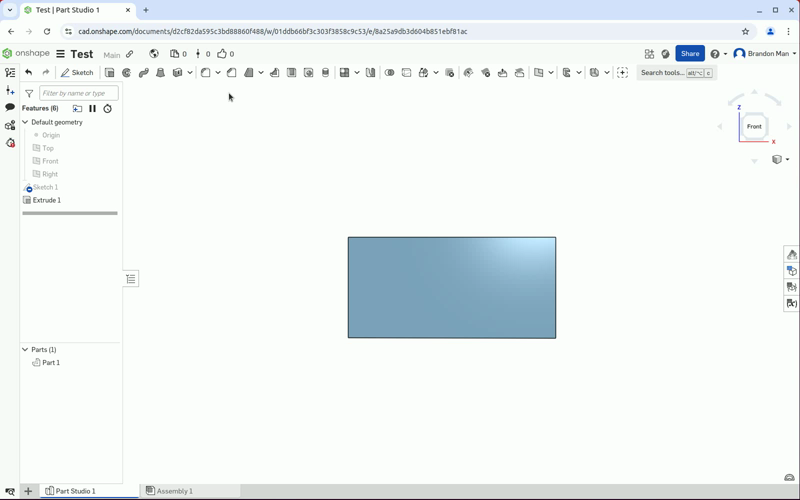
mouse_move(541, 75)
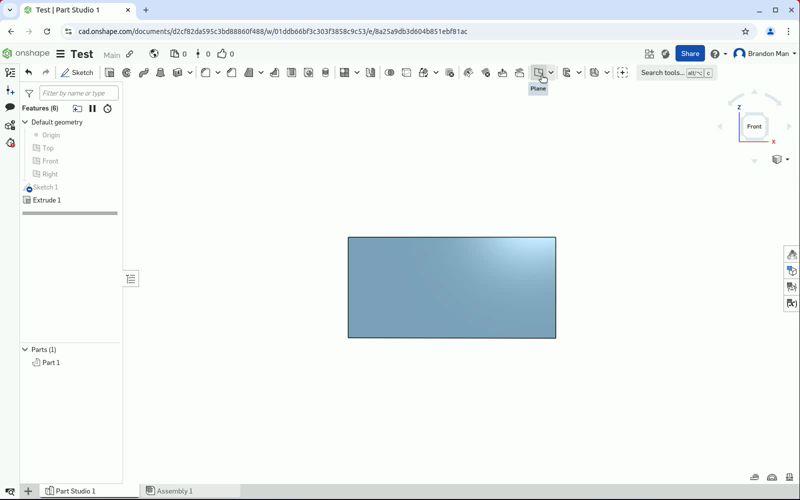
click(541, 75)
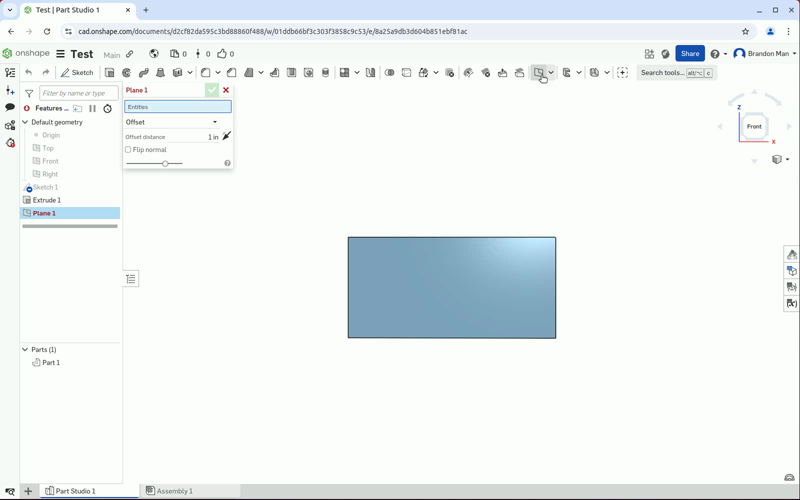
mouse_move(73, 163)
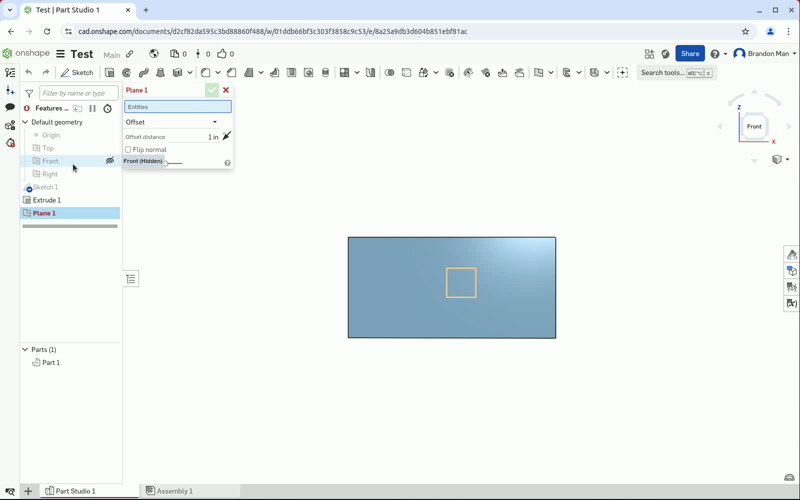
click(73, 163)
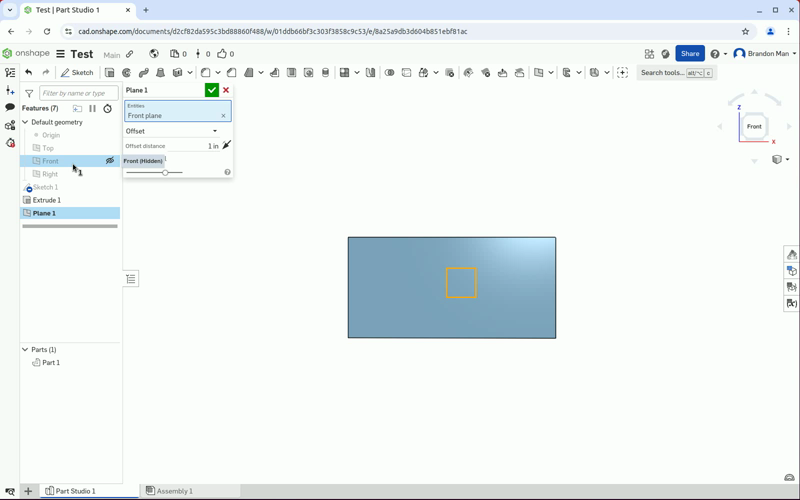
key(tab, 2)
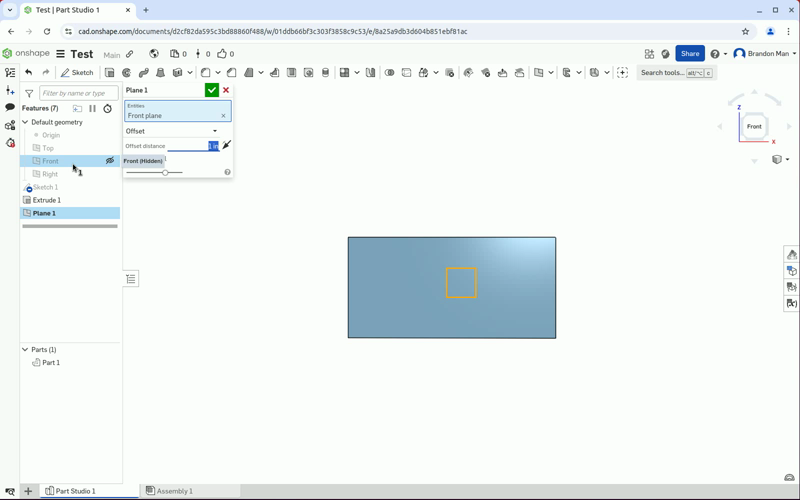
text(3.143)
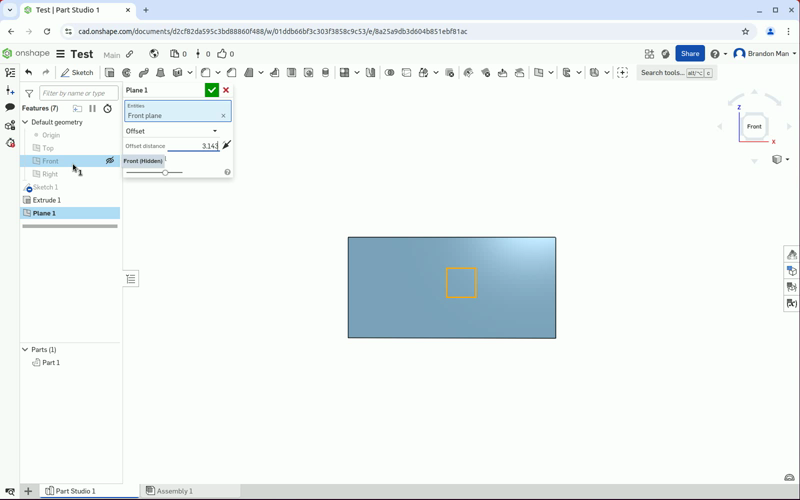
key(enter, 2)
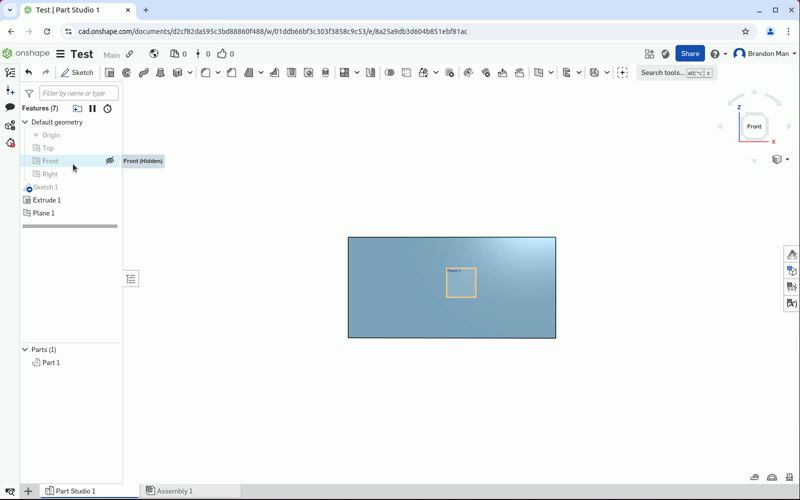
key(shift+s)
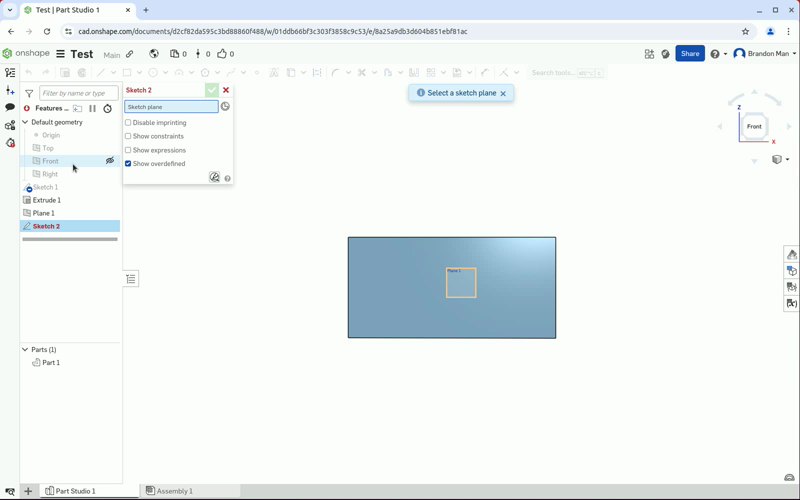
mouse_move(73, 215)
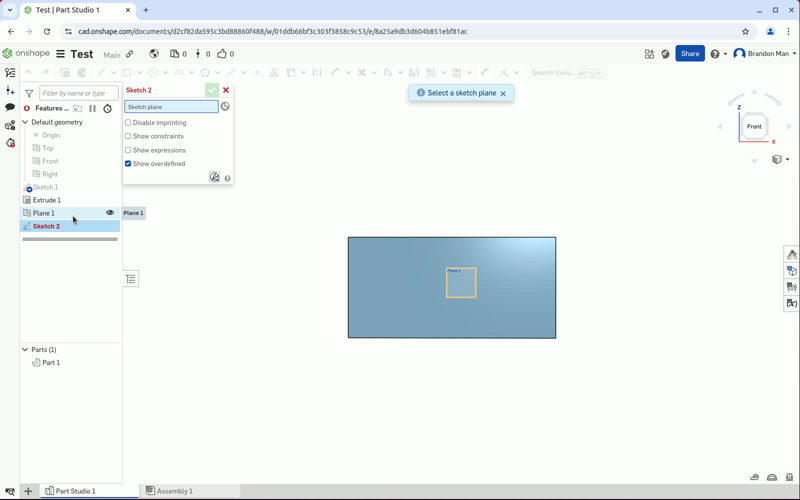
click(73, 215)
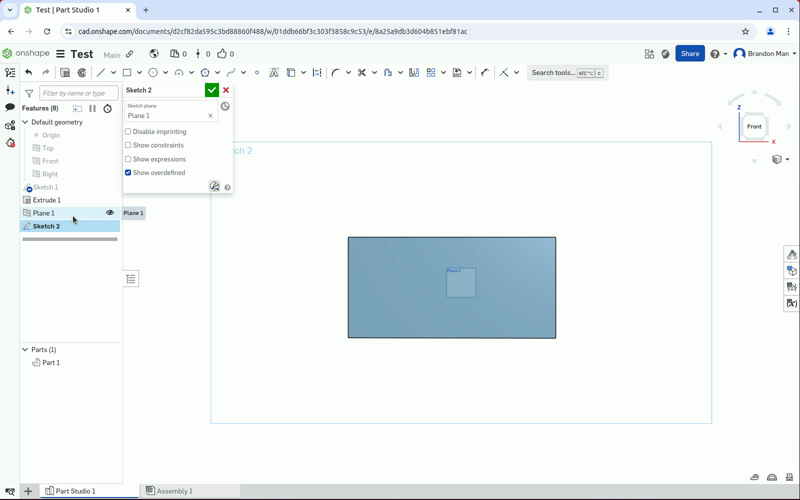
mouse_move(73, 352)
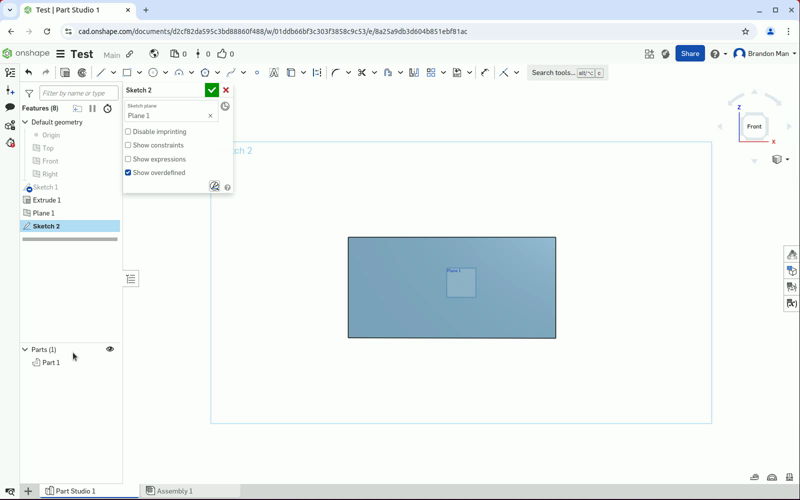
key(y)
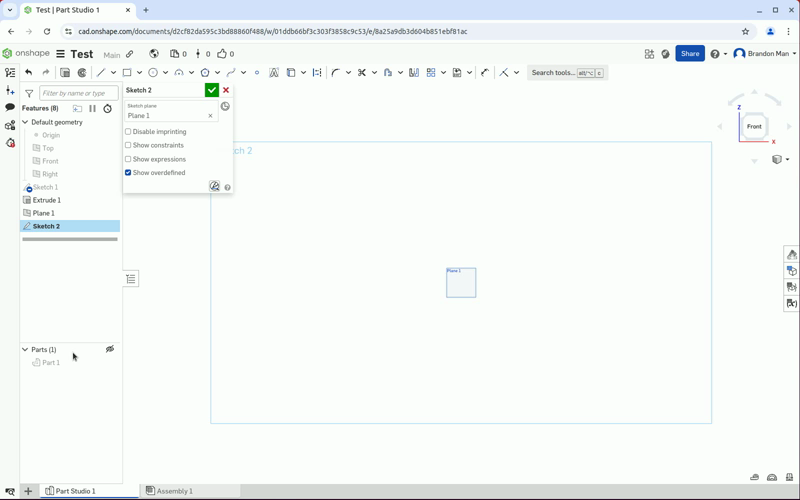
key(l)
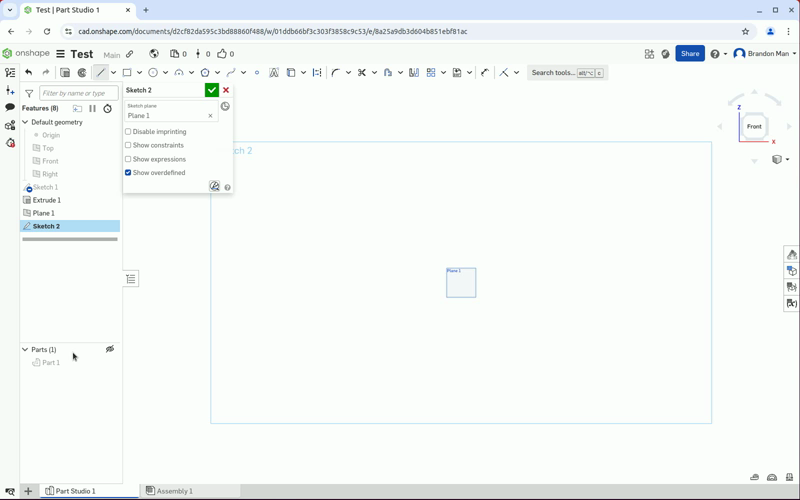
key_down(shift)
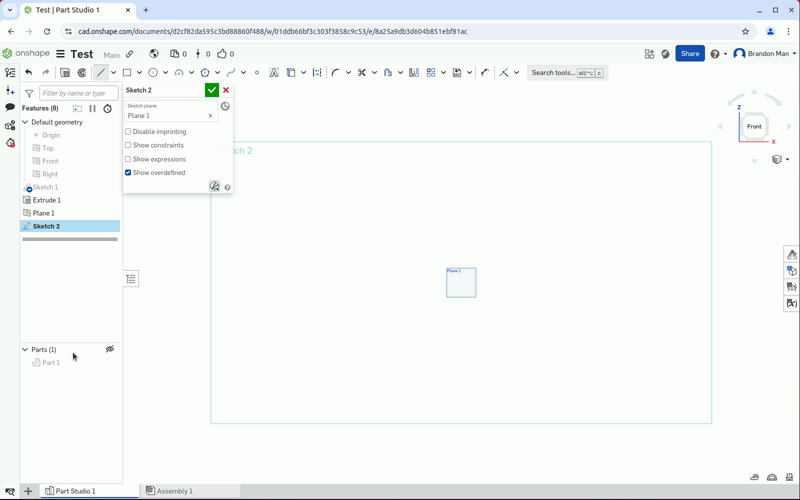
mouse_move(348, 332)
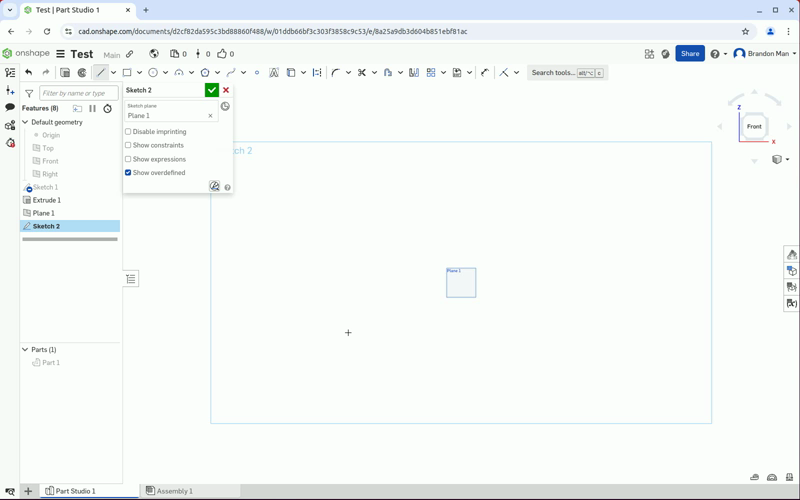
click(348, 332)
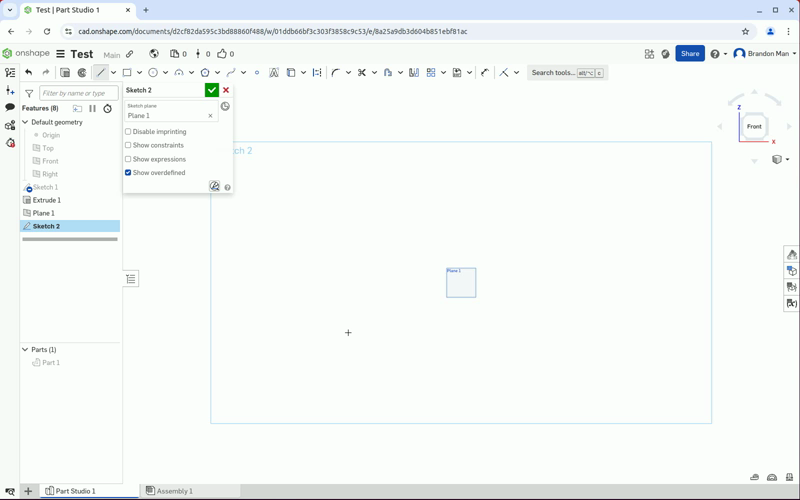
key_up(shift)
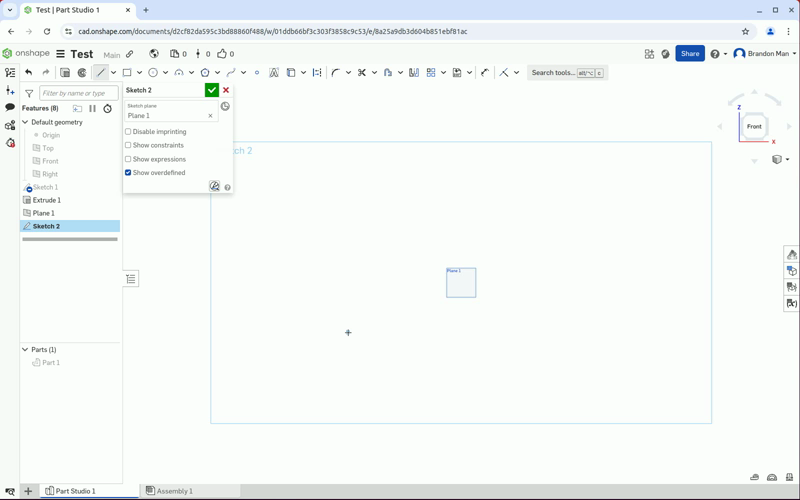
key_down(shift)
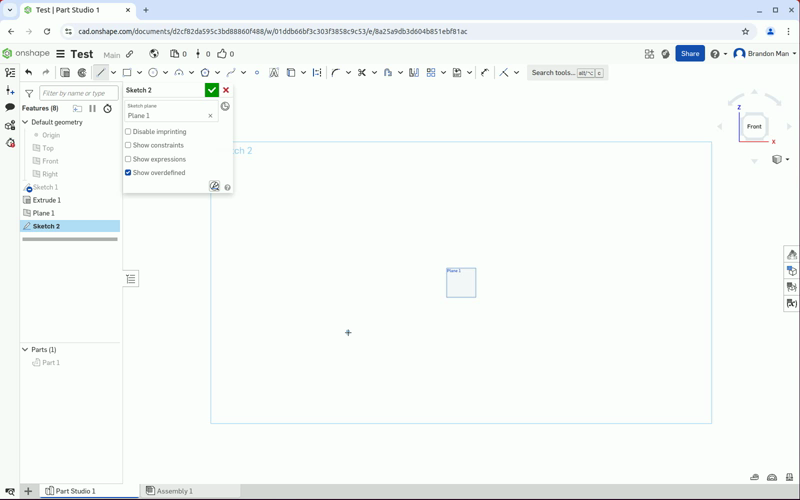
mouse_move(555, 332)
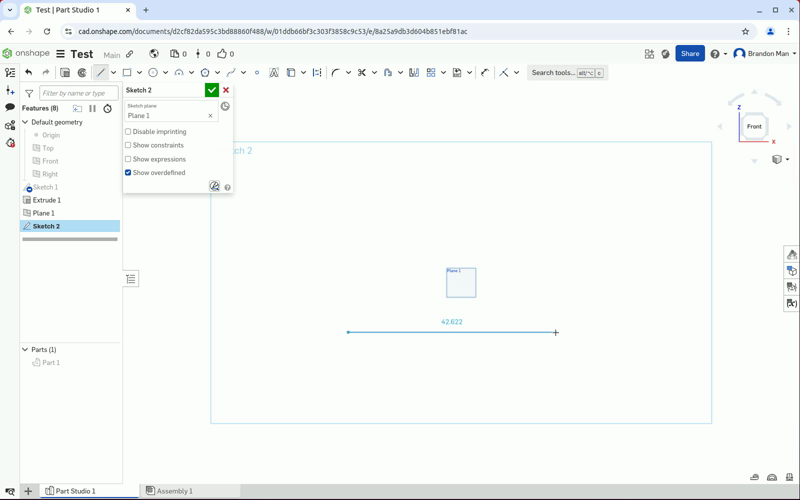
click(555, 332)
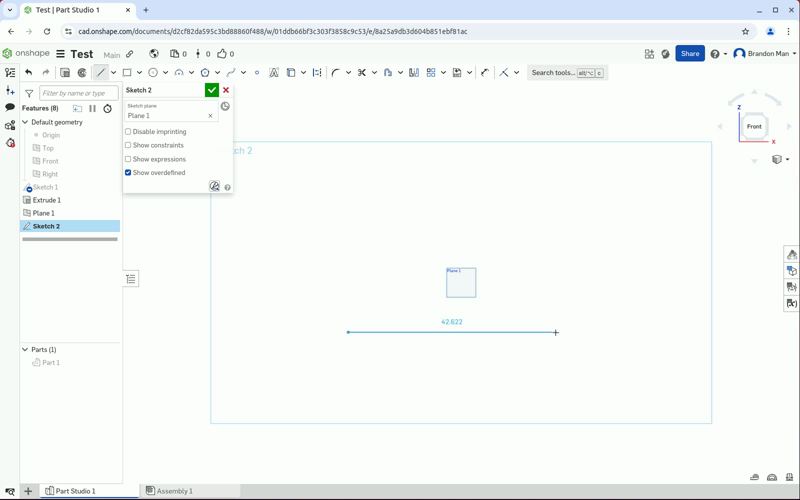
key_up(shift)
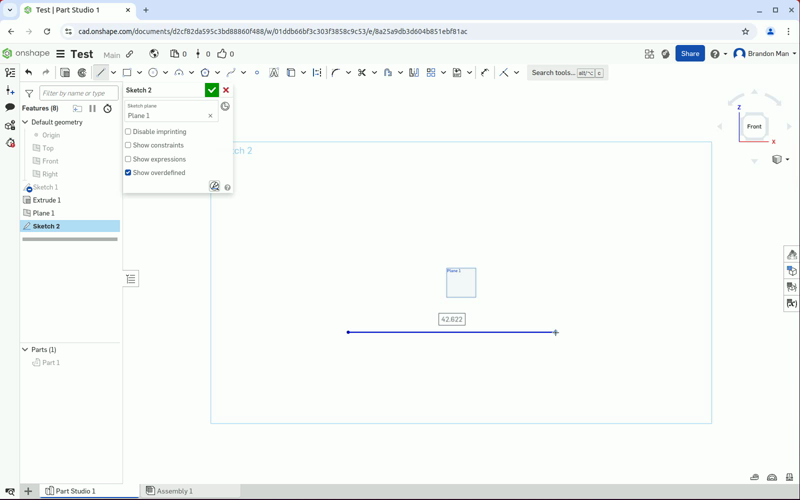
key_down(shift)
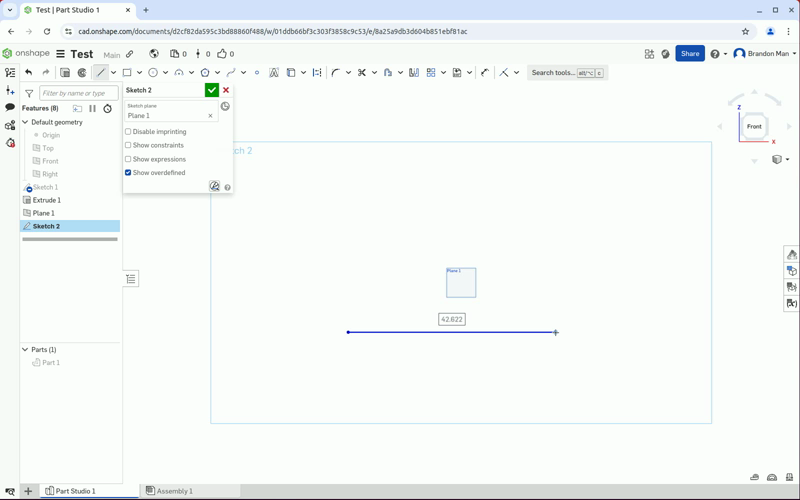
mouse_move(555, 236)
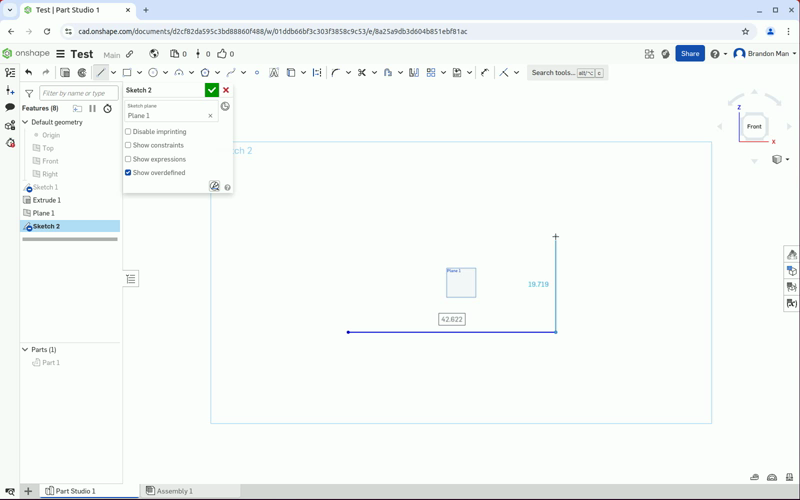
click(555, 236)
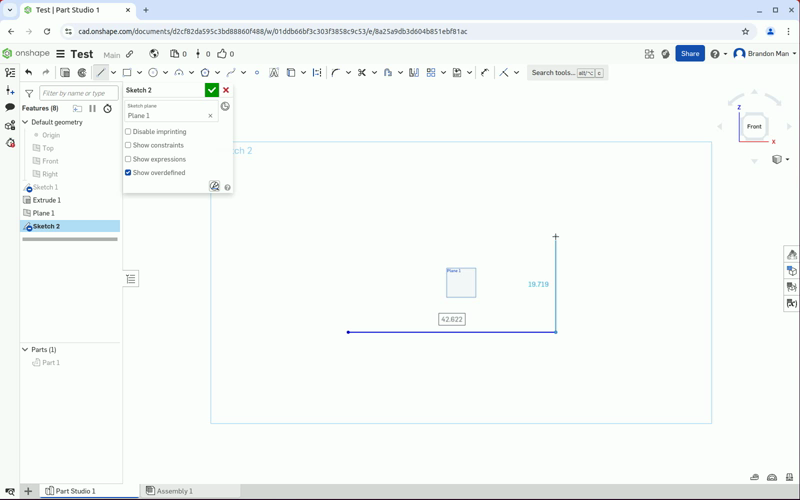
key_up(shift)
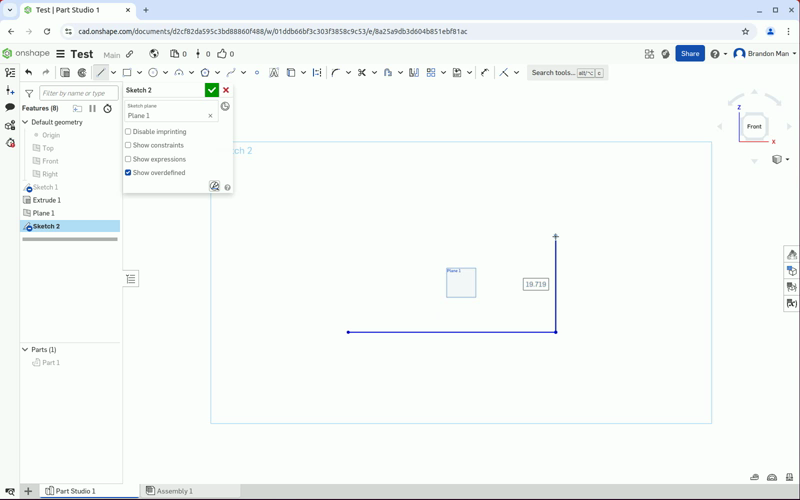
key_down(shift)
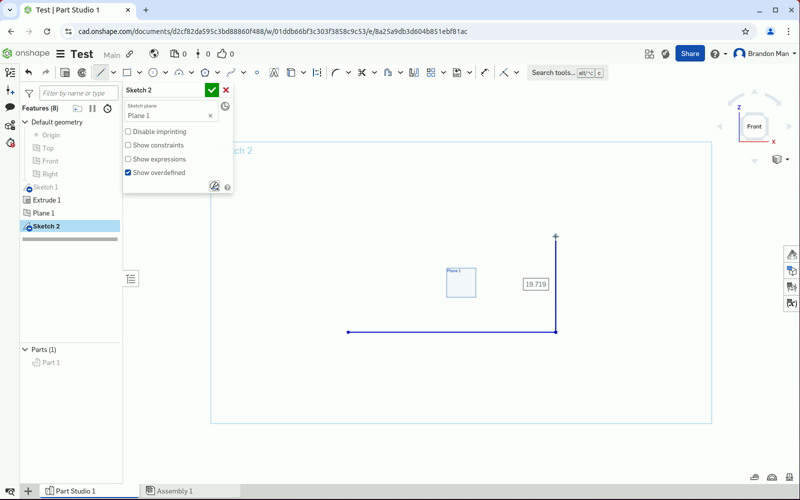
mouse_move(348, 236)
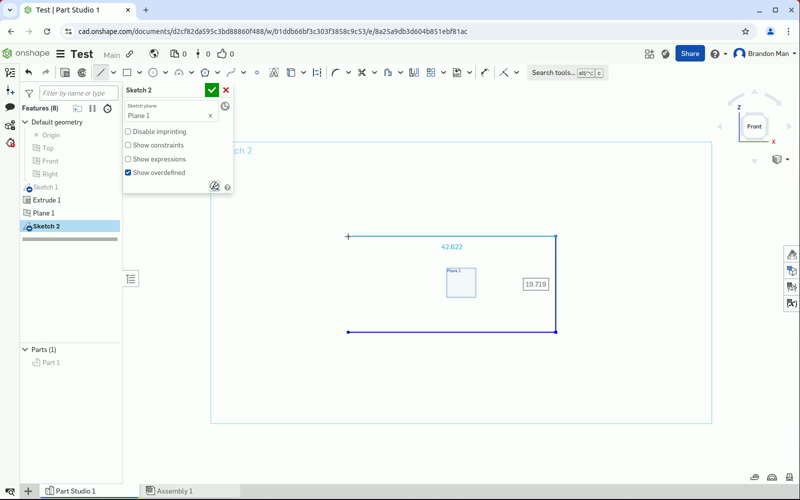
click(348, 236)
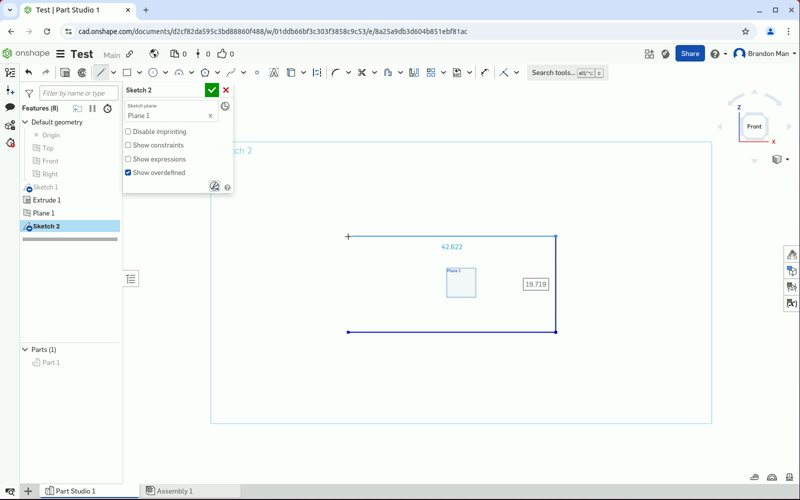
key_up(shift)
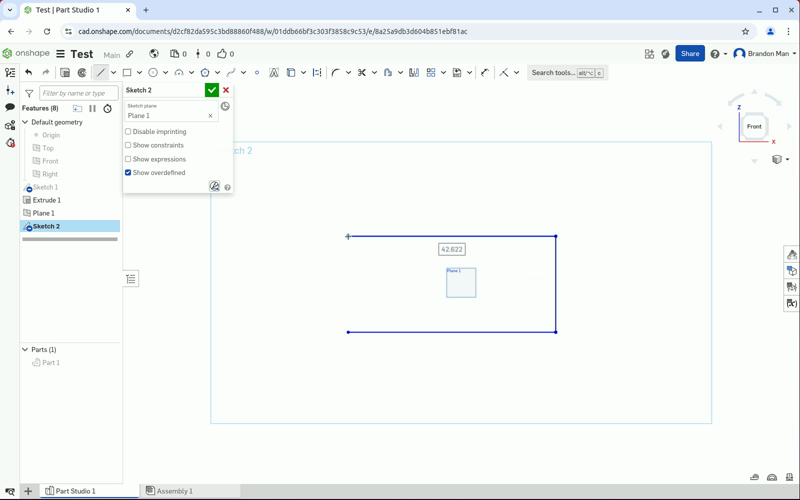
key_down(shift)
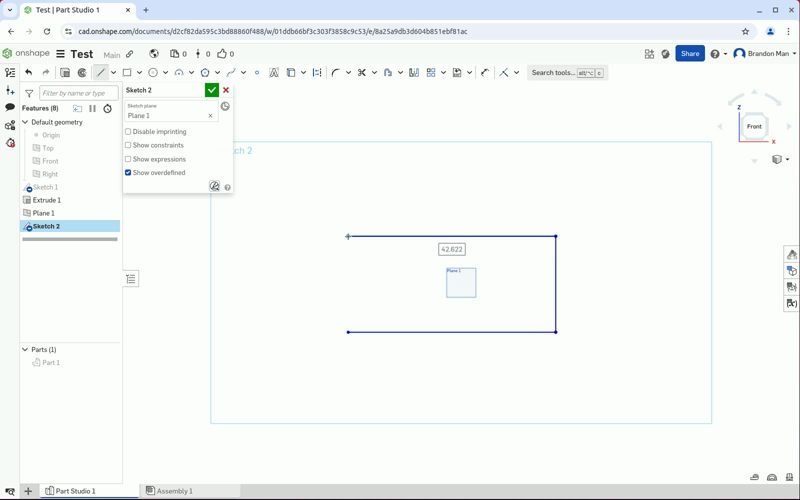
mouse_move(348, 332)
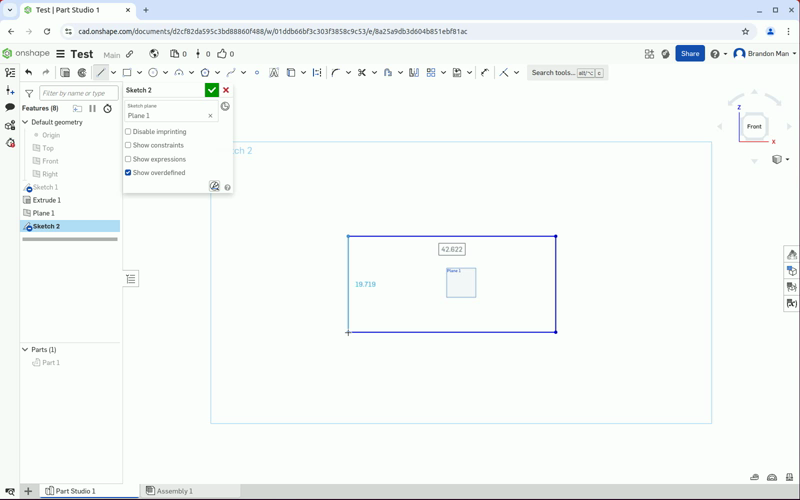
key_up(shift)
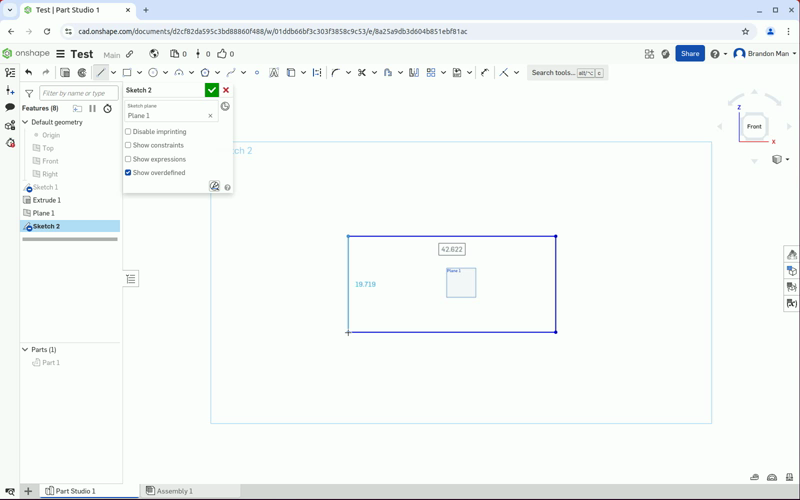
click(348, 332)
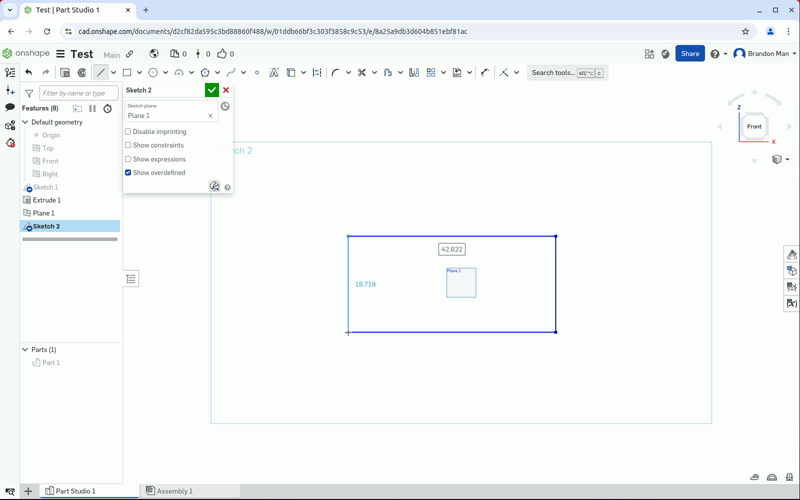
key(esc)
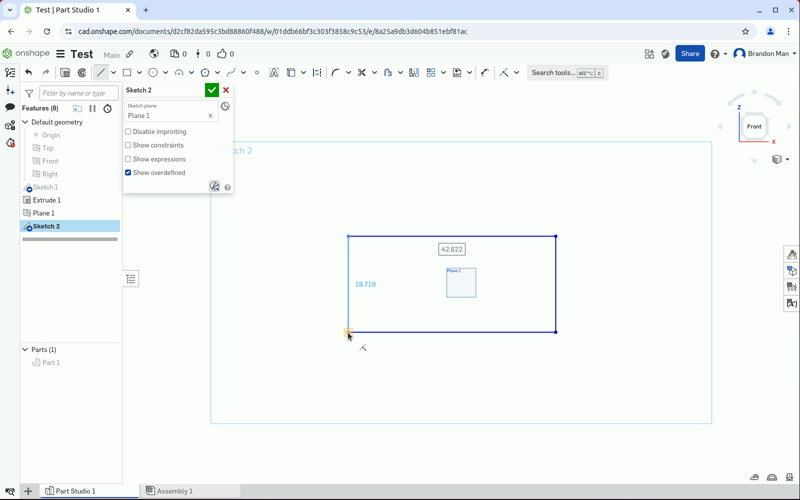
mouse_move(397, 317)
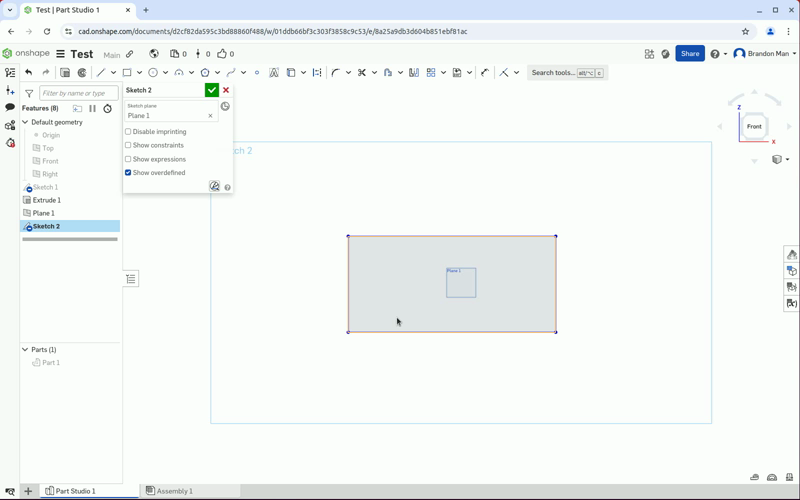
click(397, 317)
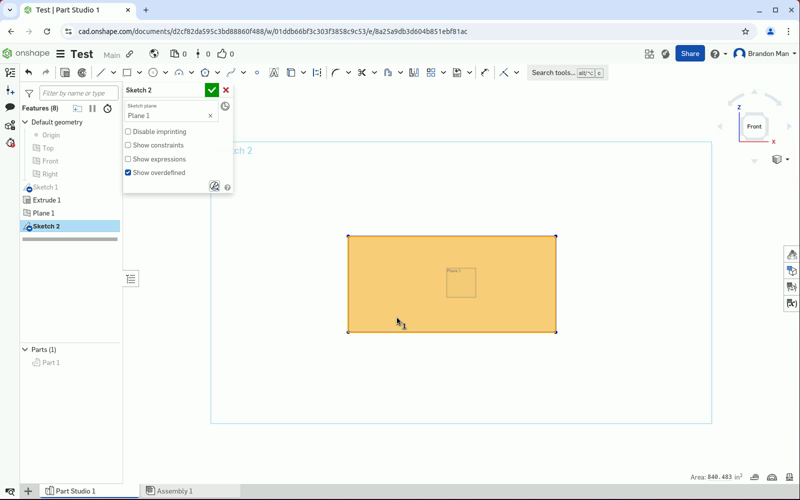
mouse_move(73, 352)
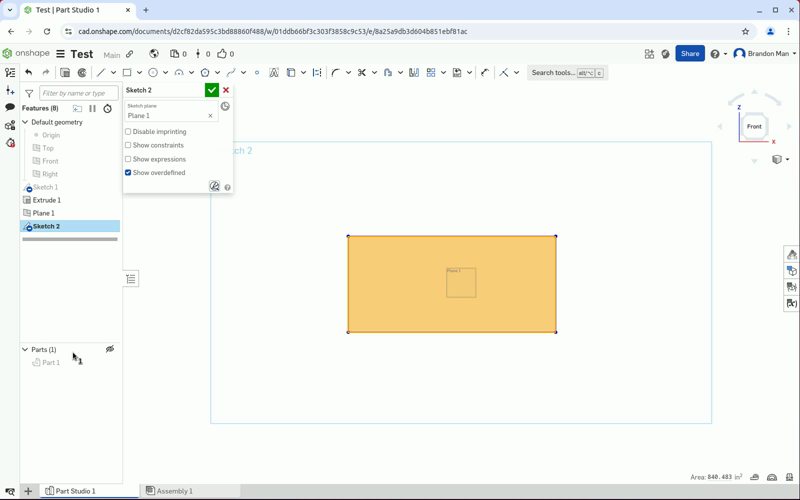
key(shift+y)
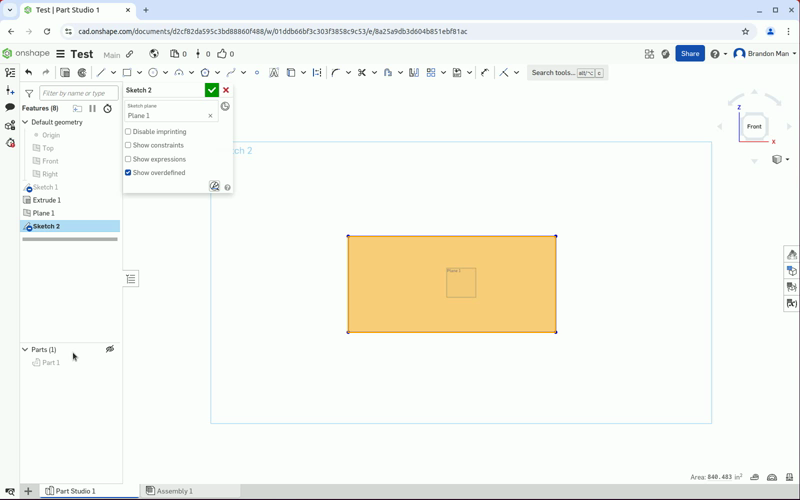
key(shift+e)
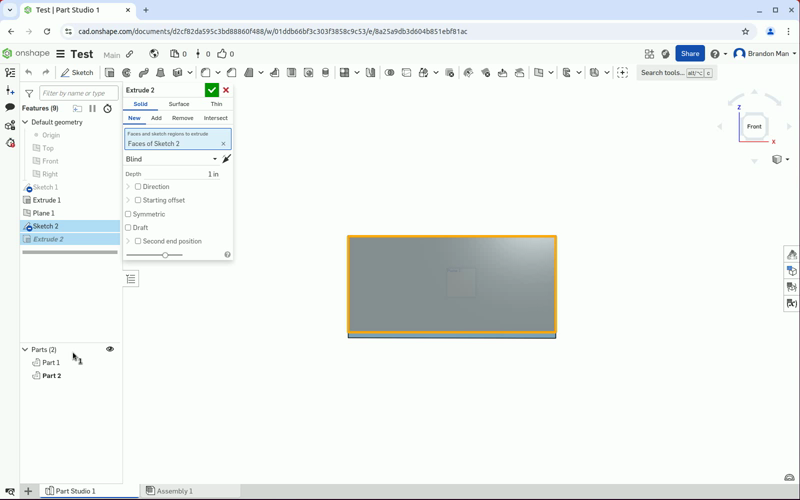
mouse_move(143, 106)
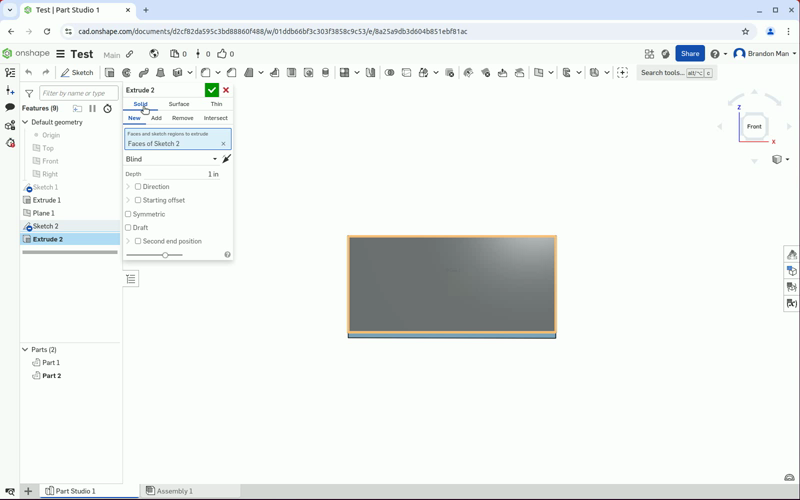
click(143, 106)
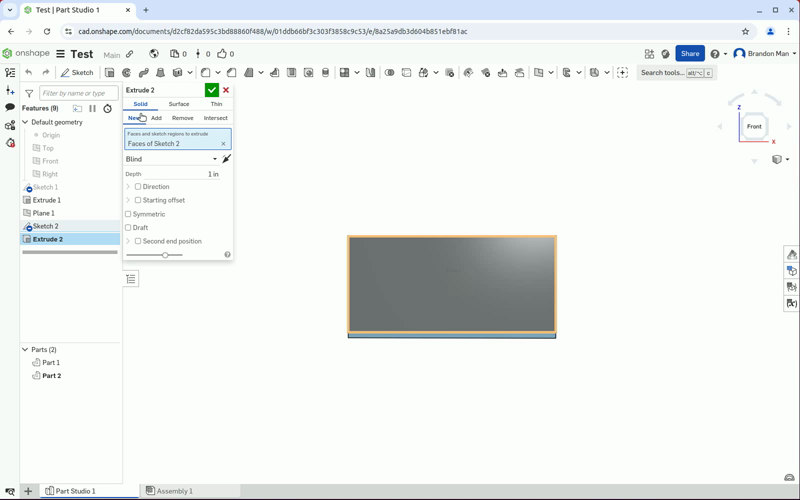
mouse_move(137, 120)
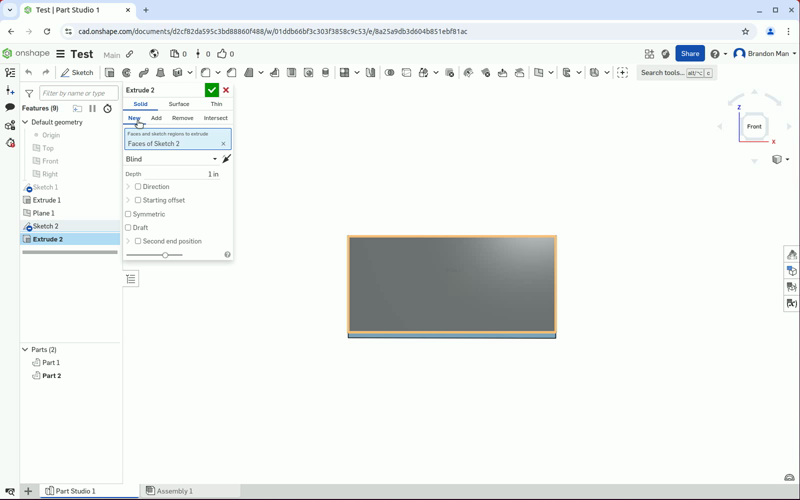
click(137, 120)
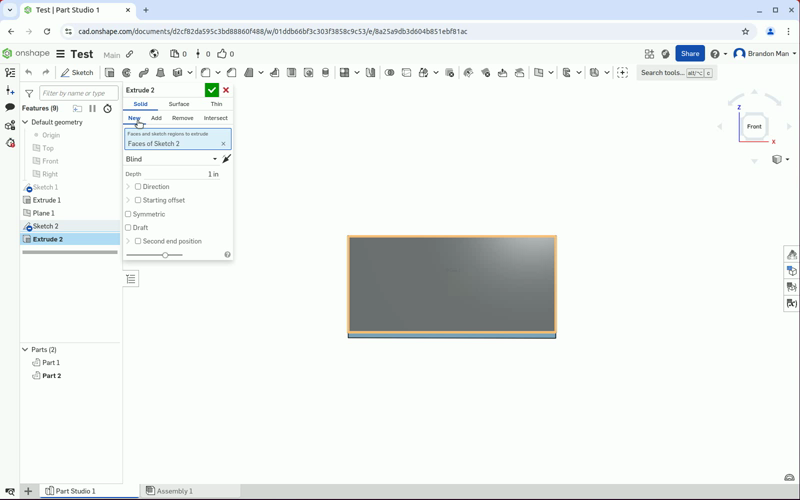
key(tab, 4)
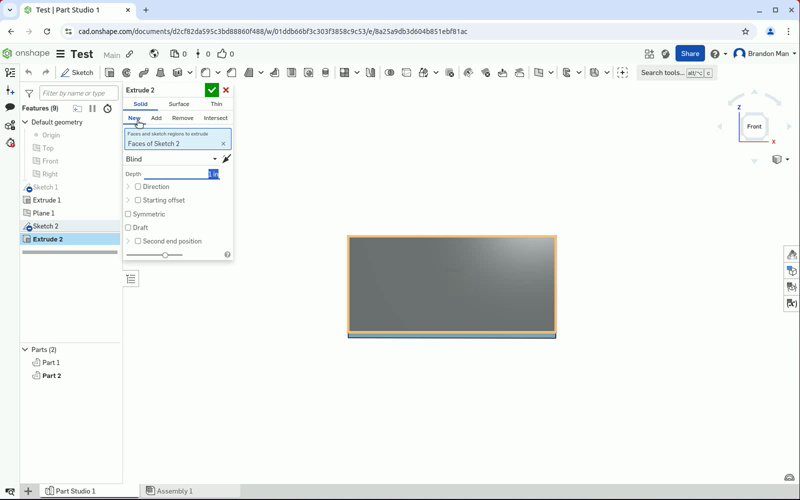
text(2.166)
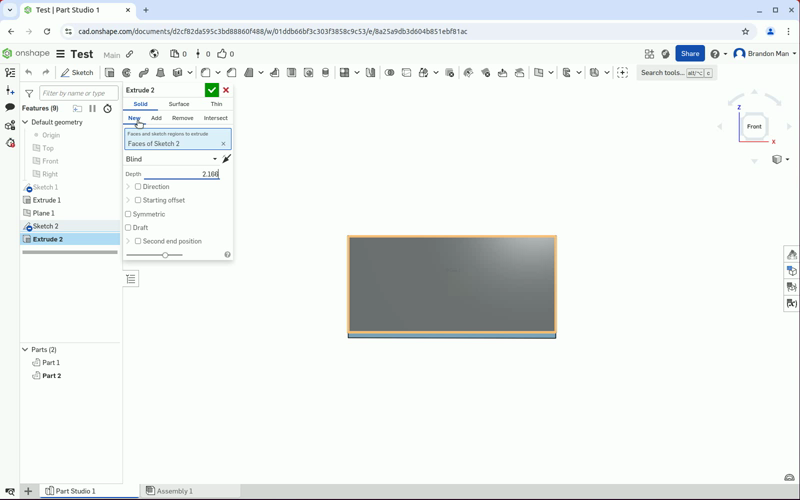
key(enter)
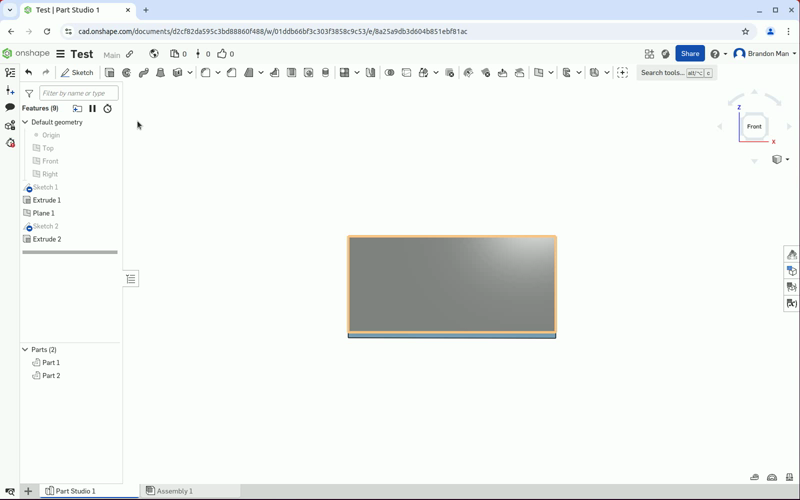
key(shift+h)
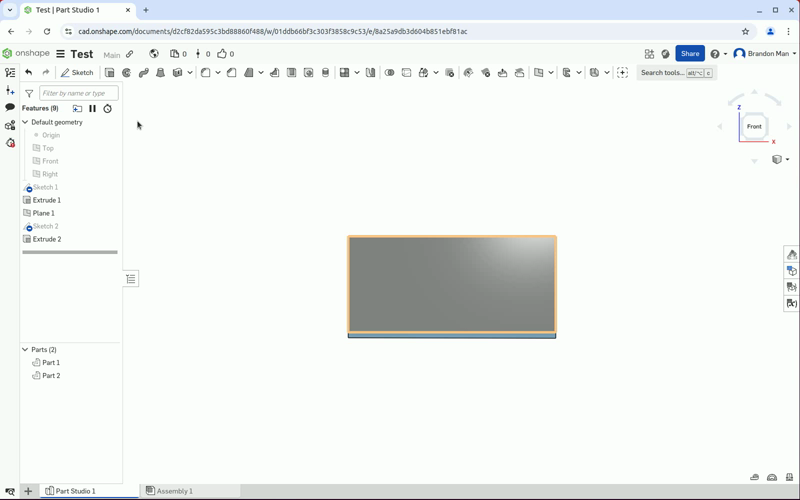
key(shift+h)
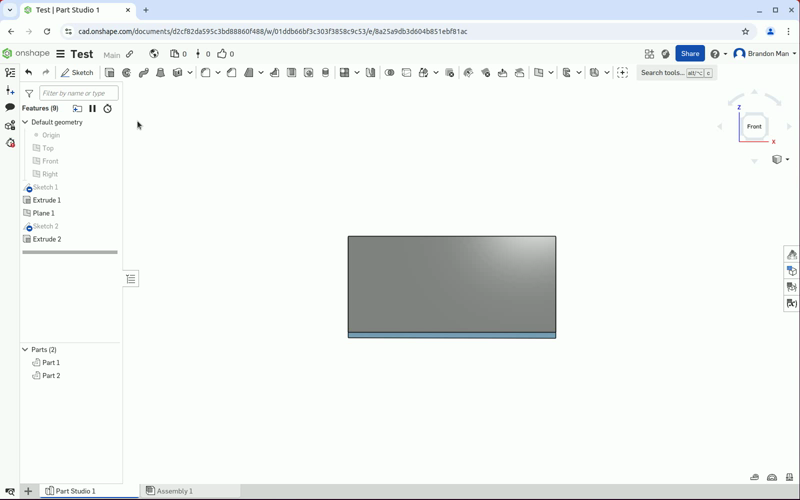
mouse_move(73, 189)
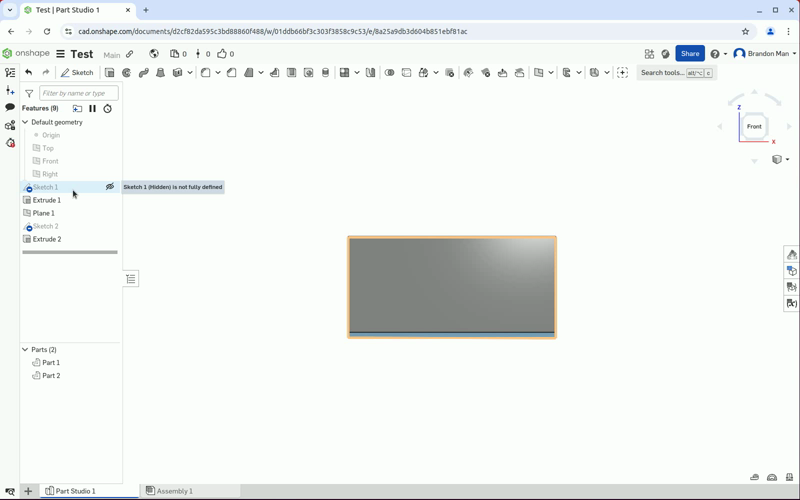
click(73, 189)
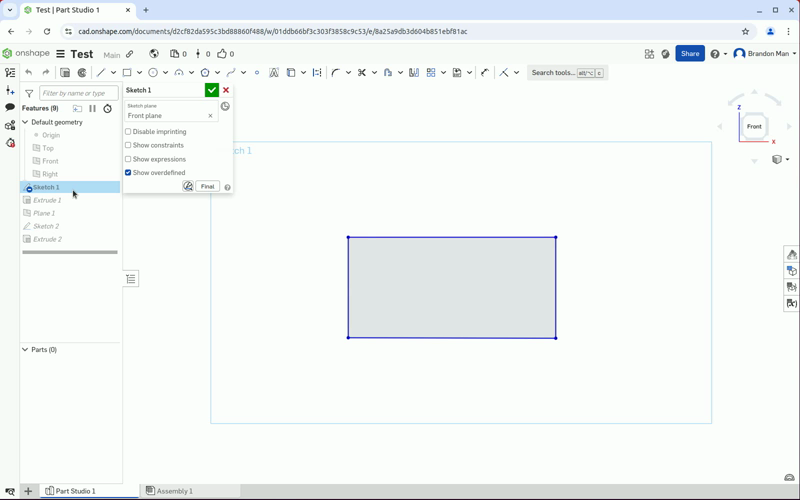
mouse_move(229, 92)
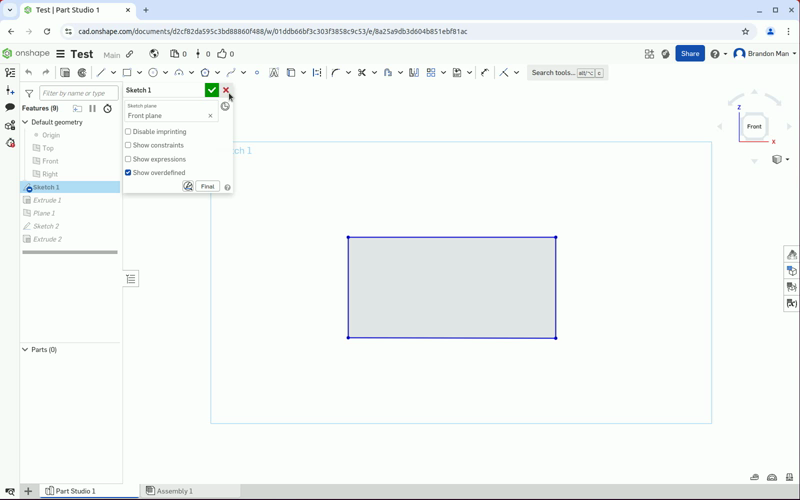
click(229, 92)
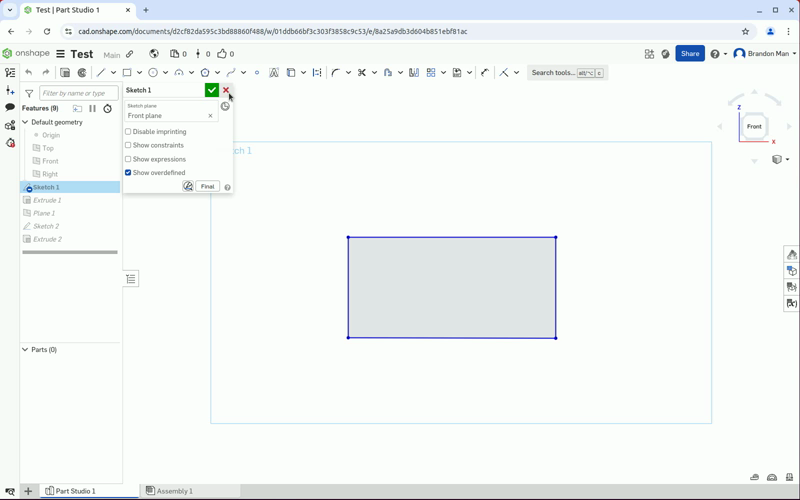
key(shift+s)
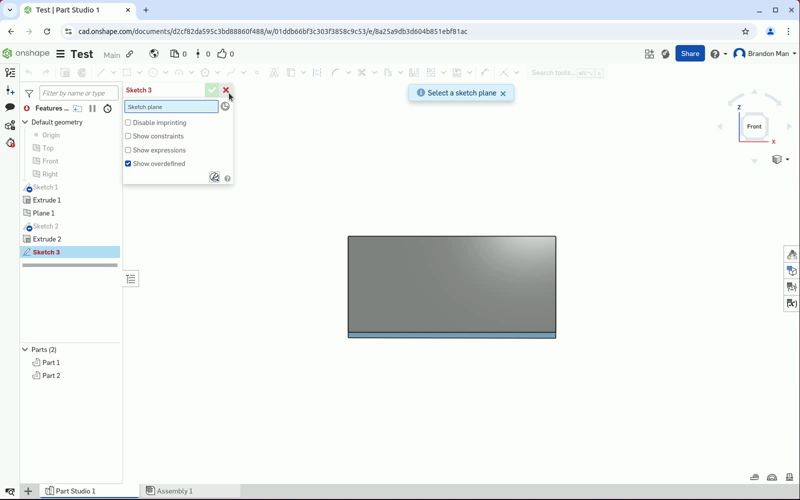
mouse_move(73, 163)
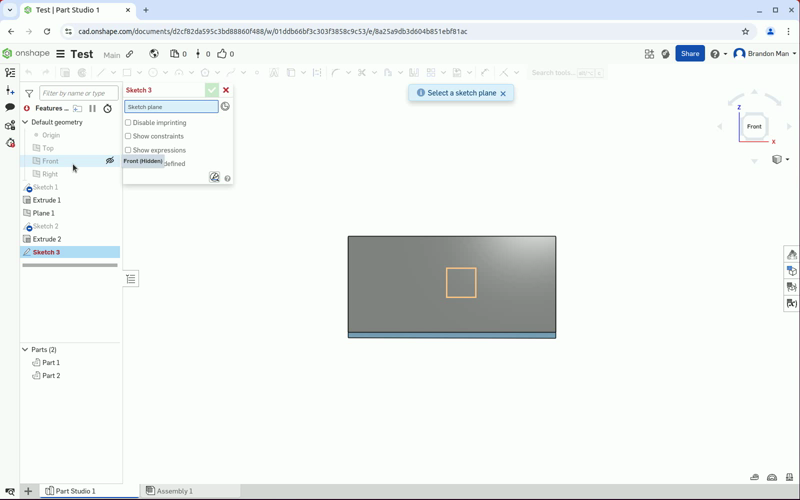
click(73, 163)
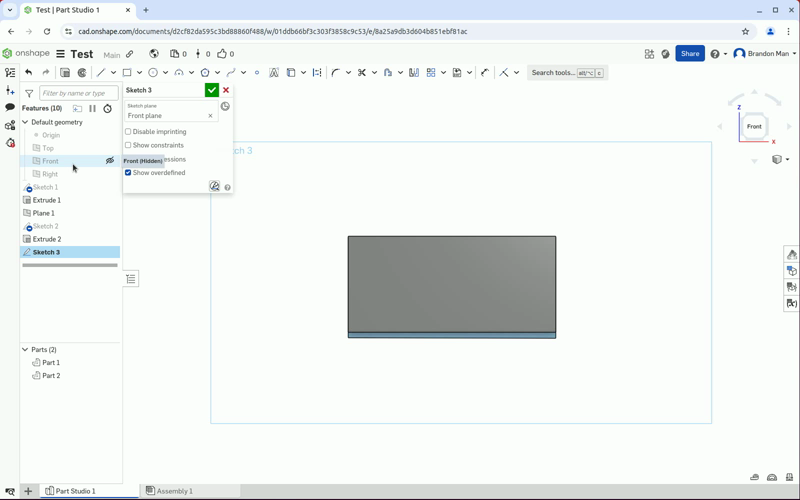
mouse_move(73, 352)
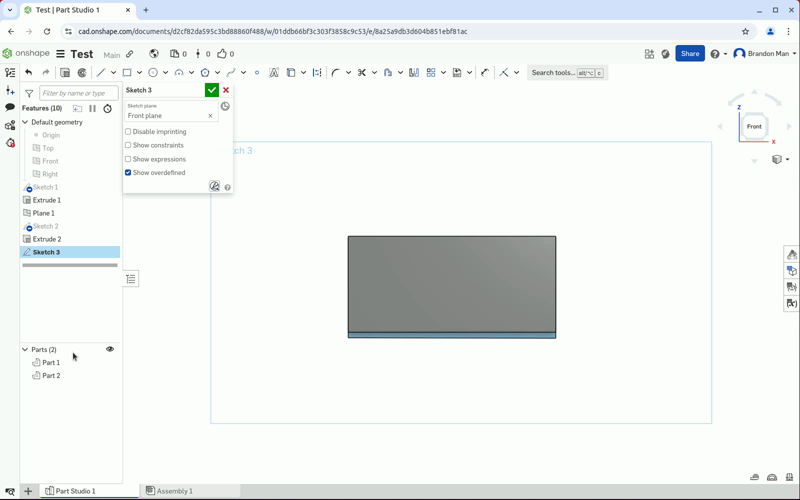
key(y)
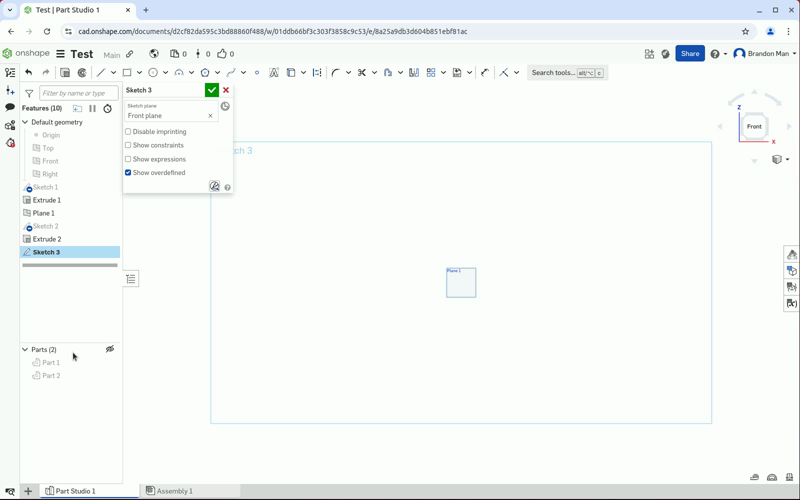
key(l)
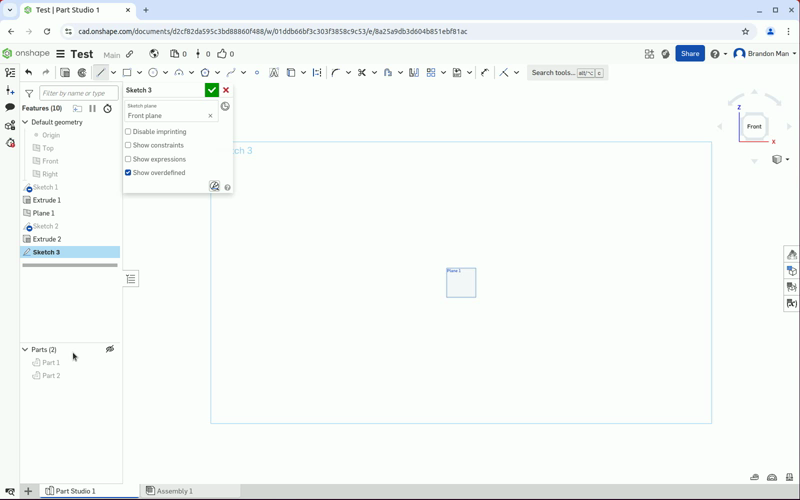
key_down(shift)
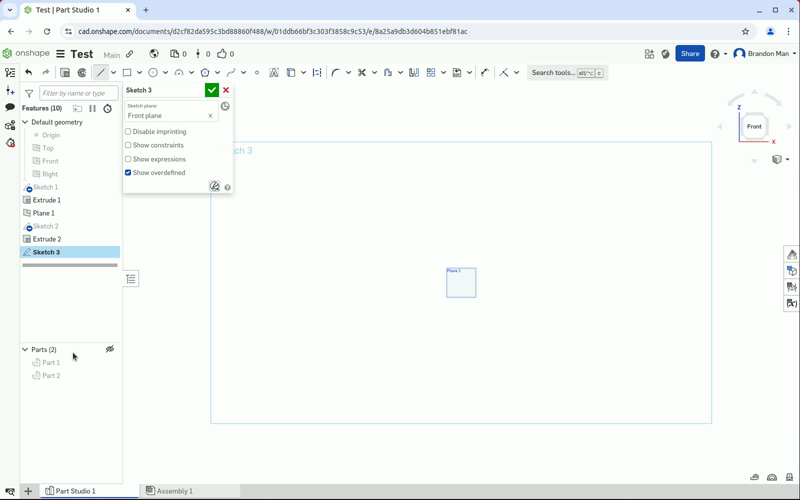
mouse_move(348, 337)
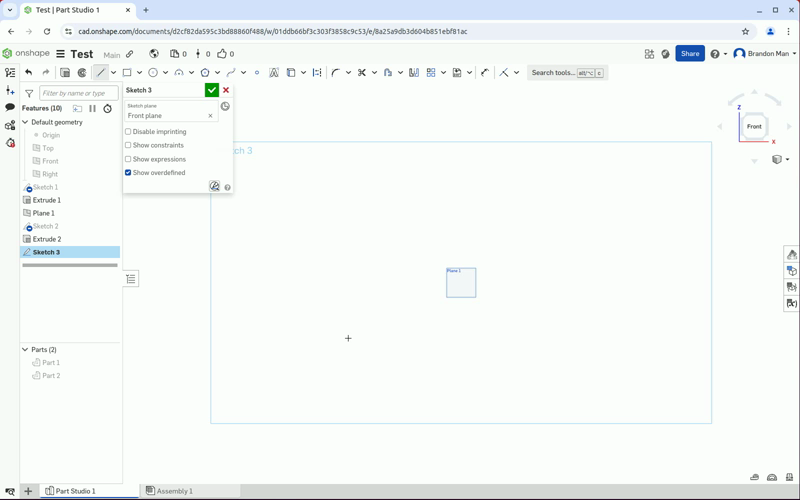
click(348, 337)
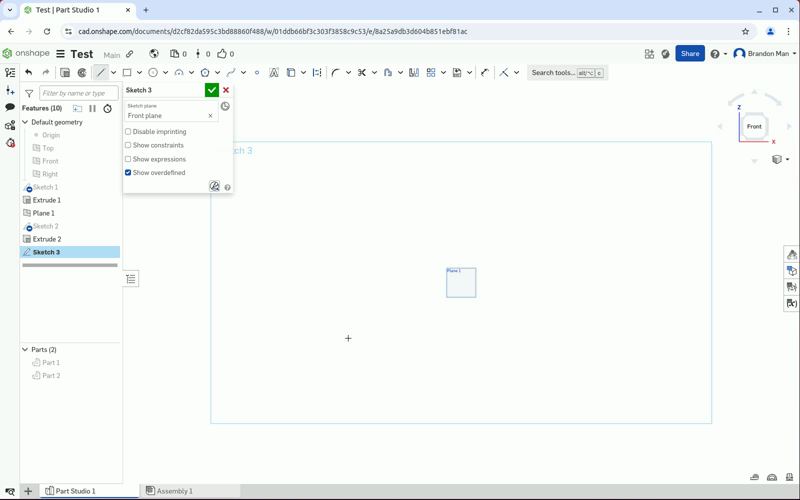
key_up(shift)
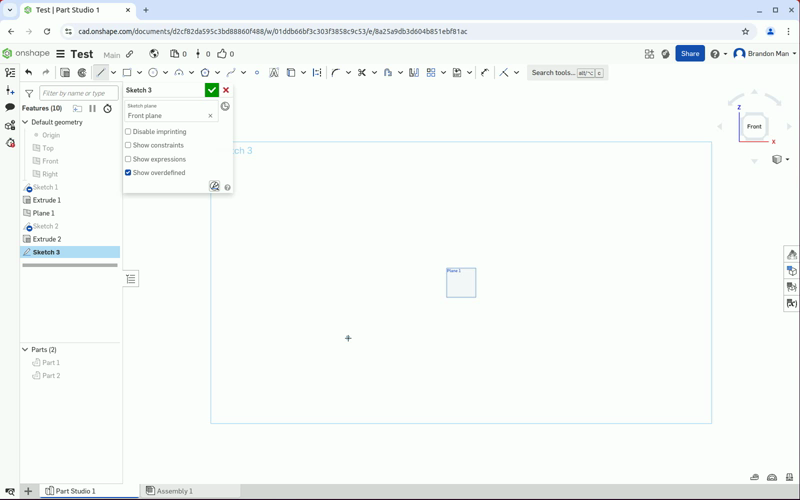
key_down(shift)
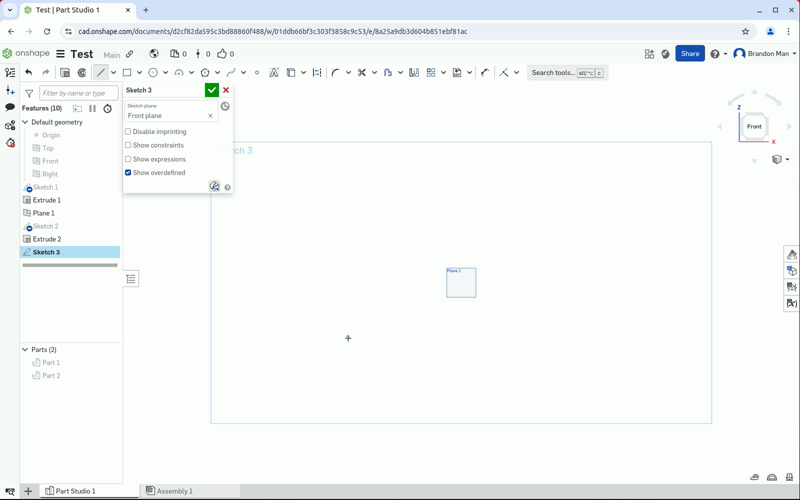
mouse_move(555, 338)
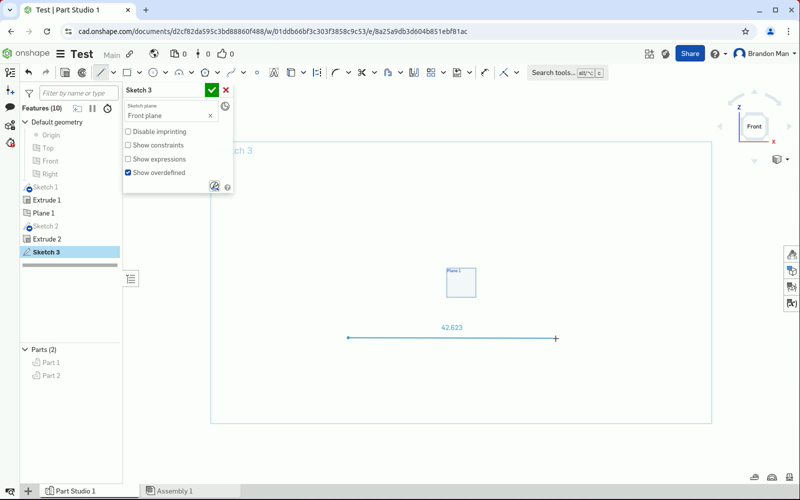
click(555, 338)
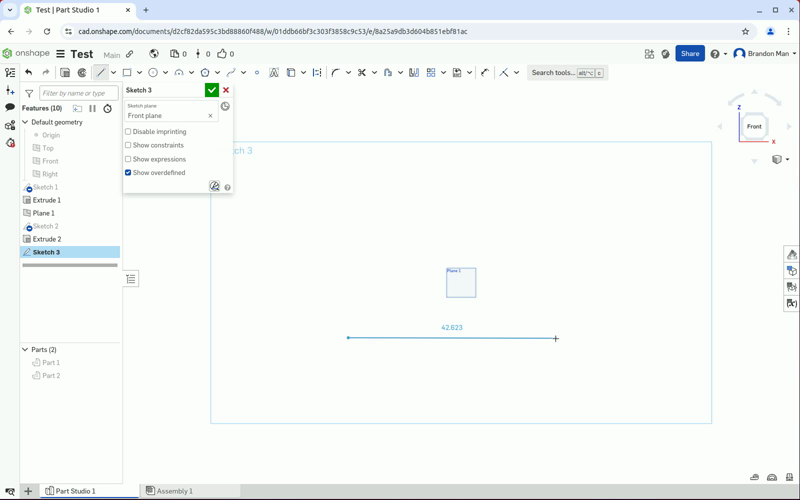
key_up(shift)
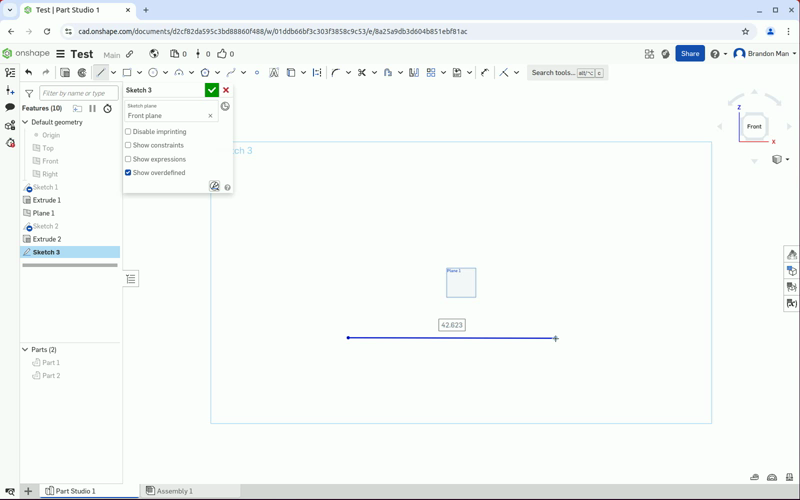
key_down(shift)
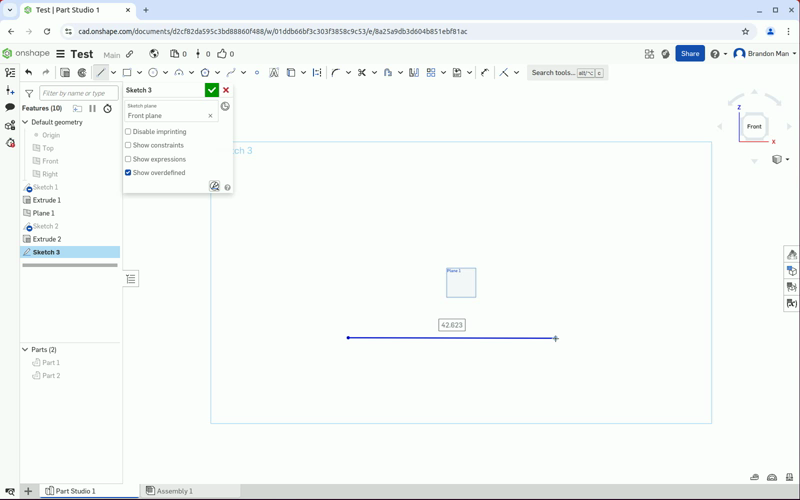
mouse_move(555, 237)
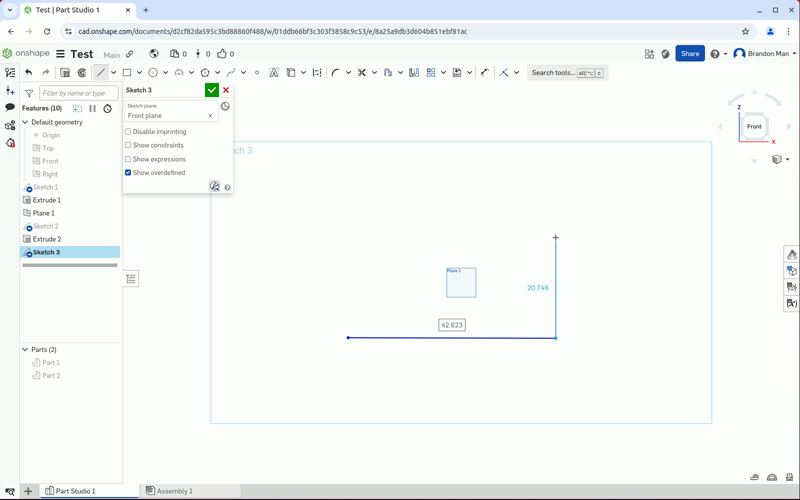
click(555, 237)
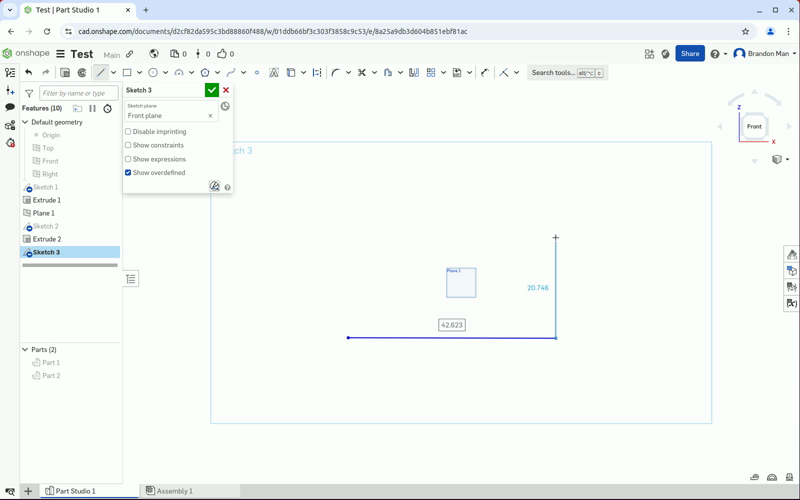
key_up(shift)
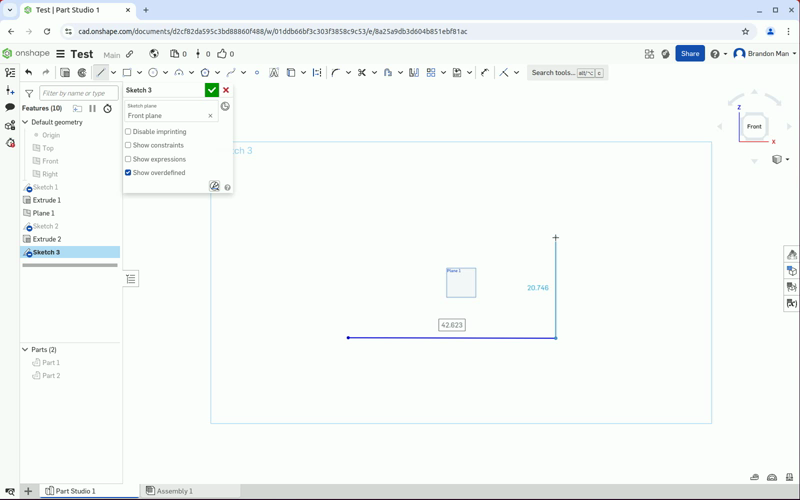
key_down(shift)
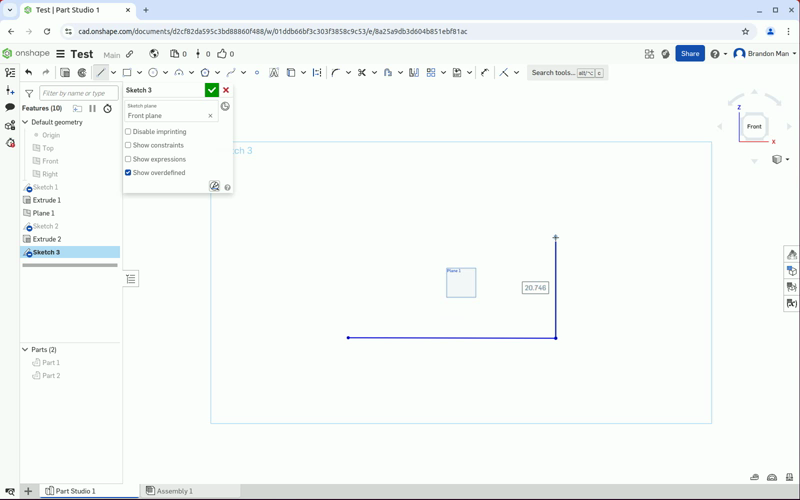
mouse_move(348, 237)
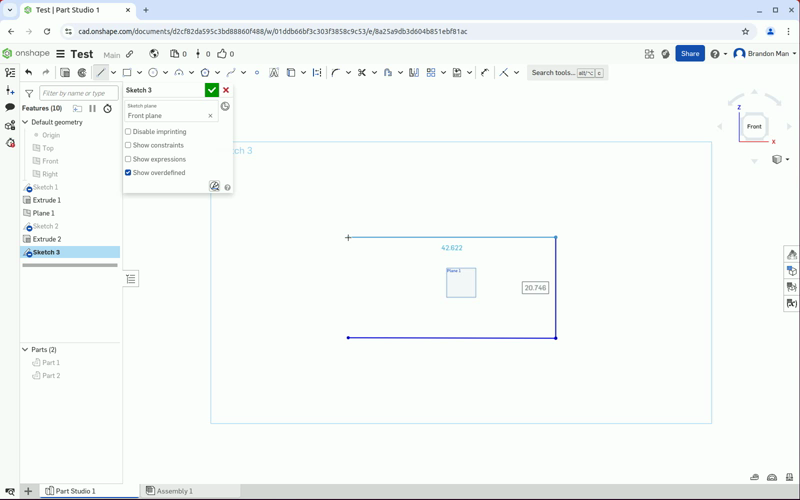
click(348, 237)
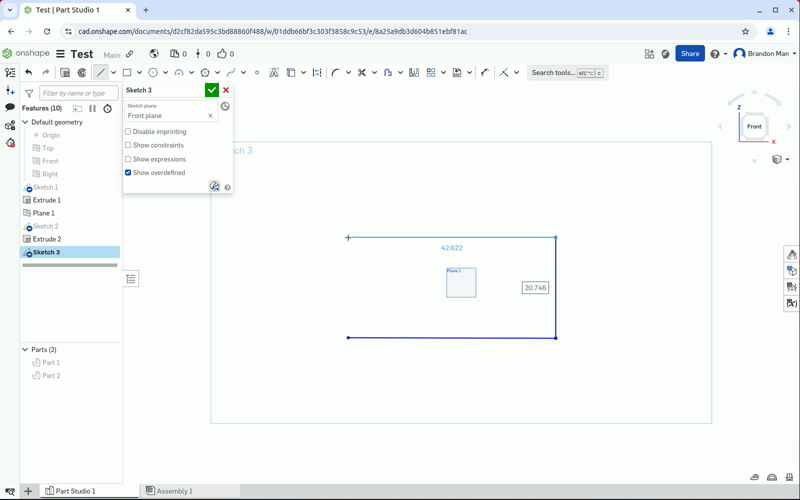
key_up(shift)
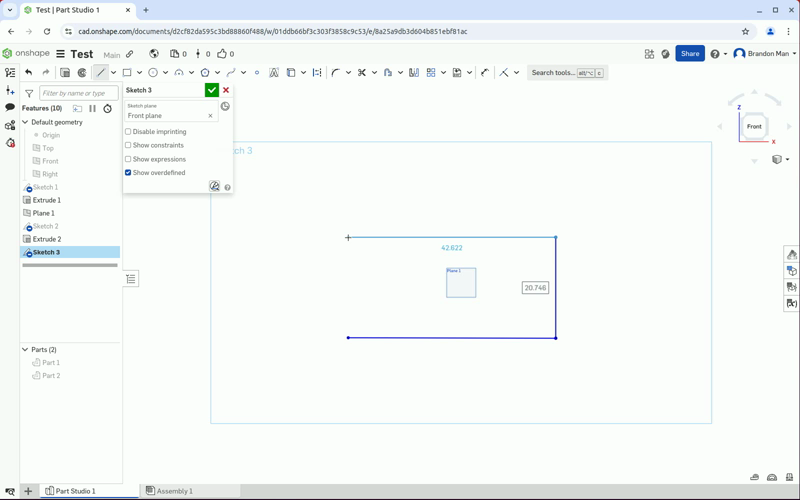
key_down(shift)
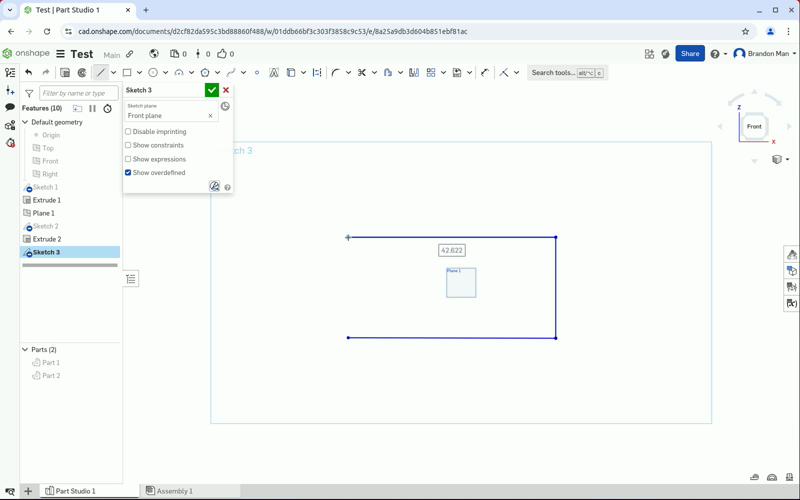
mouse_move(348, 337)
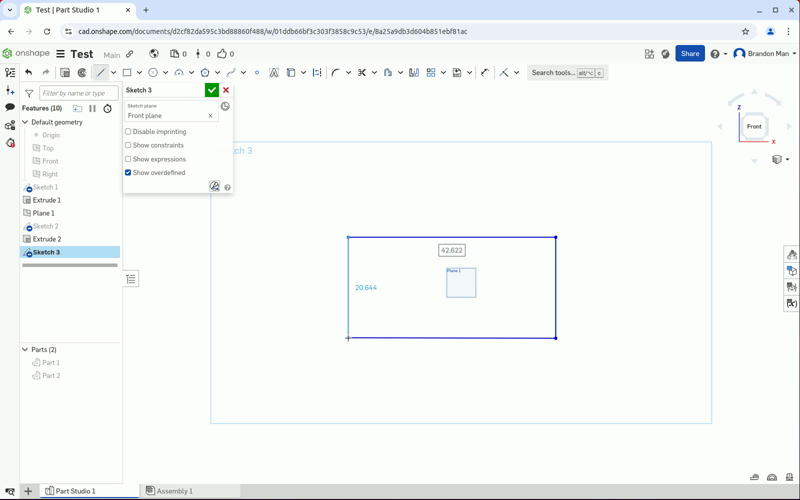
key_up(shift)
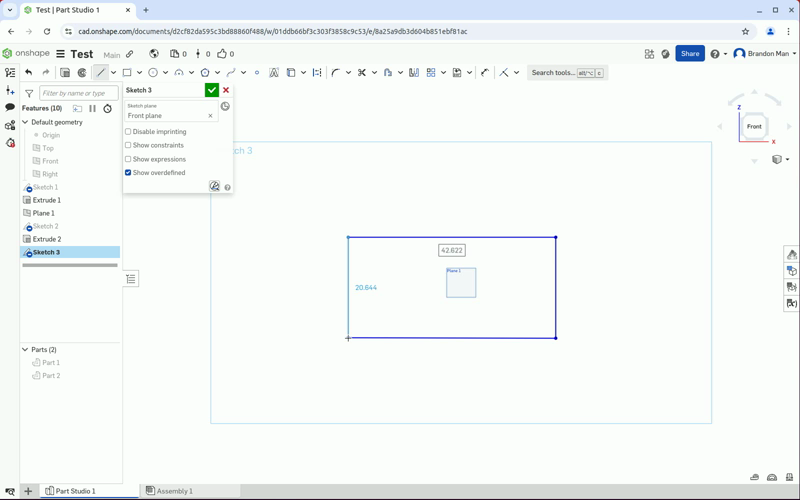
click(348, 337)
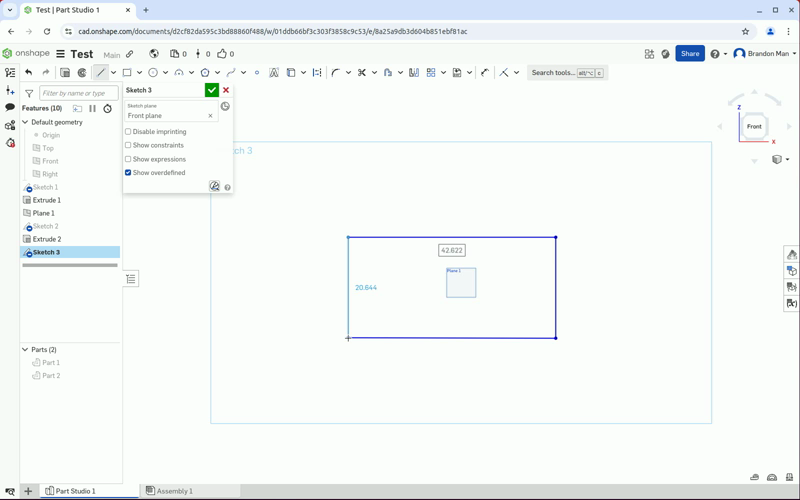
key(esc)
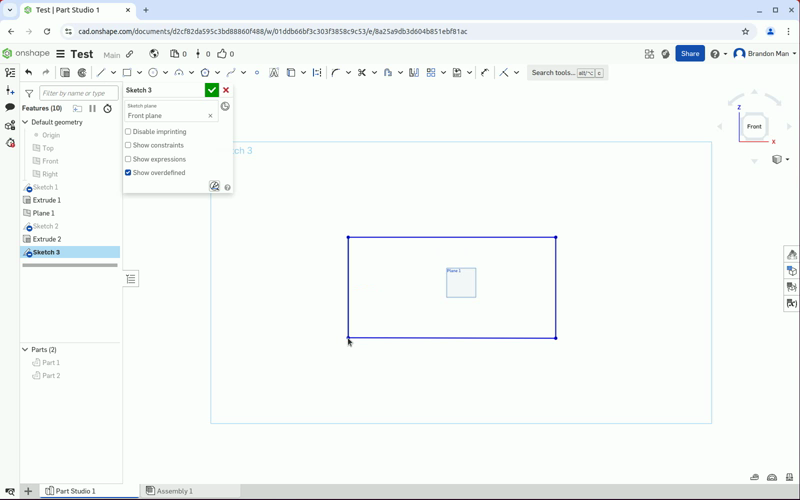
mouse_move(420, 276)
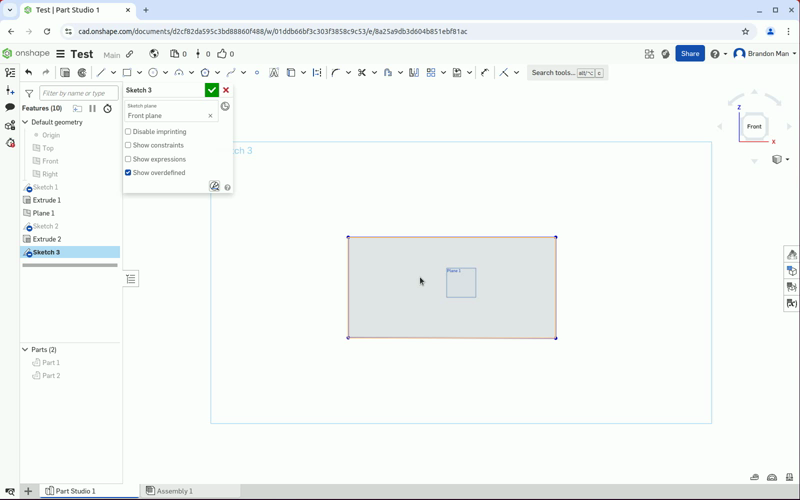
click(420, 276)
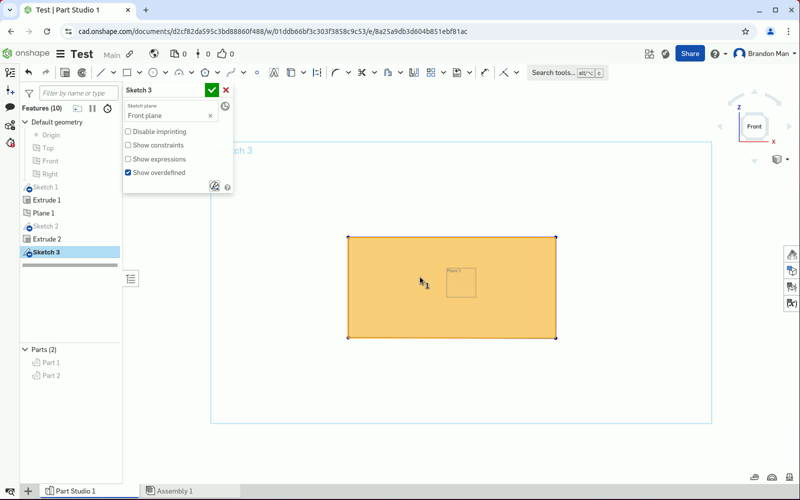
mouse_move(73, 352)
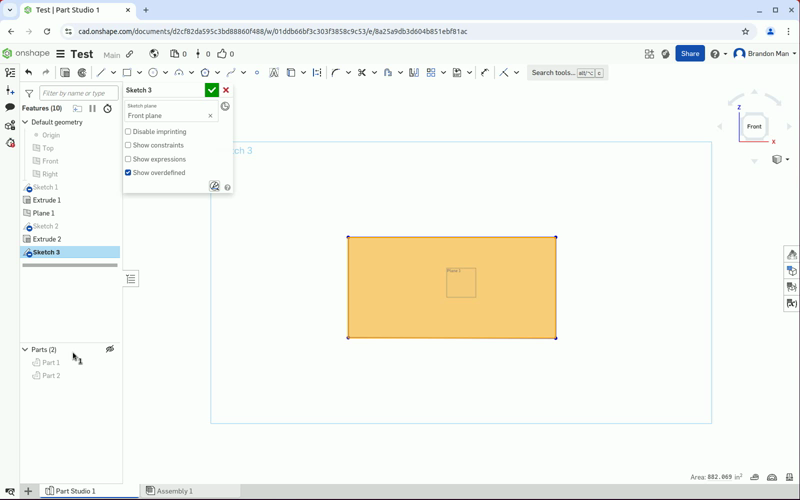
key(shift+y)
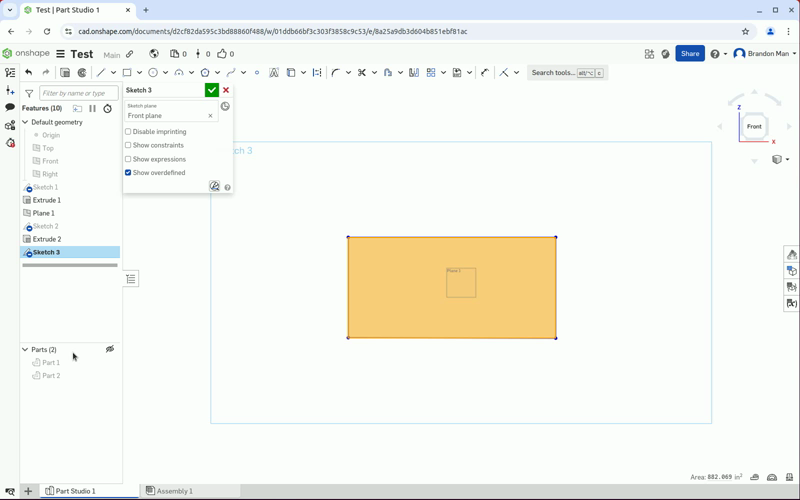
key(shift+e)
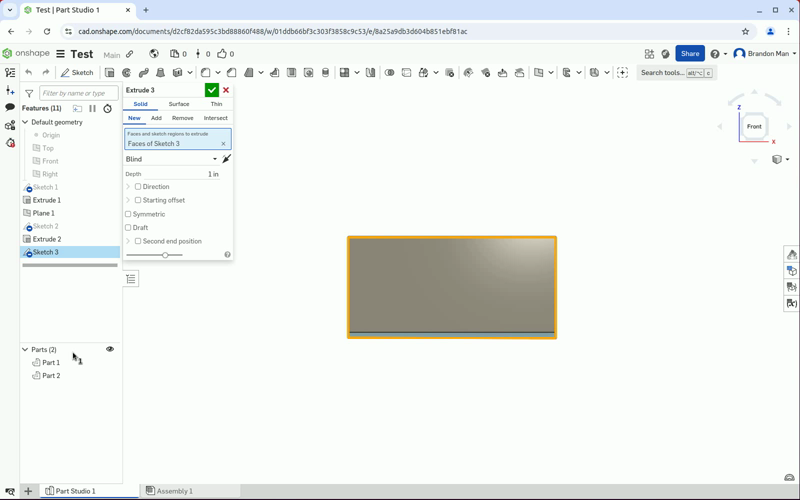
mouse_move(143, 106)
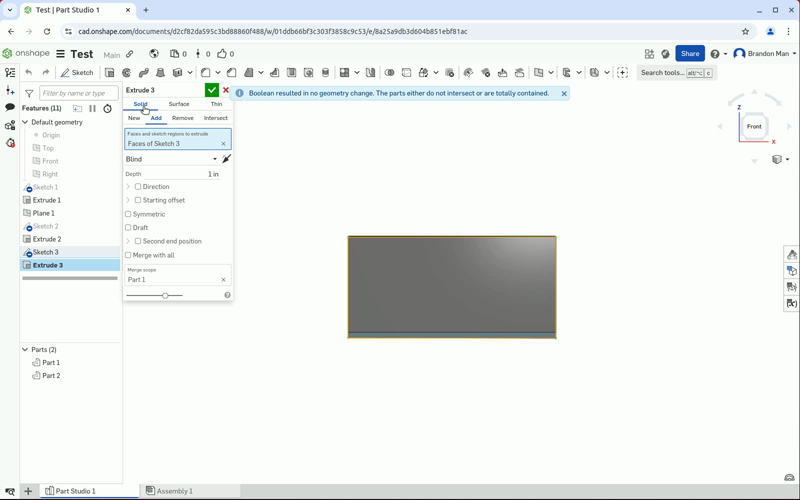
click(143, 106)
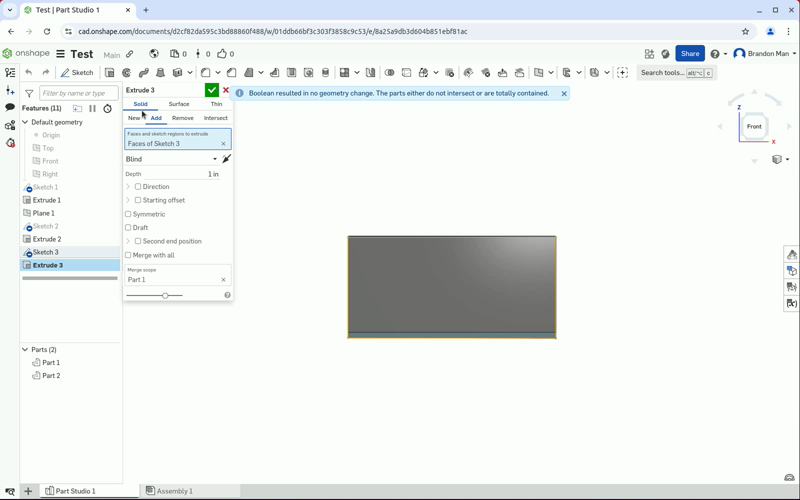
mouse_move(137, 120)
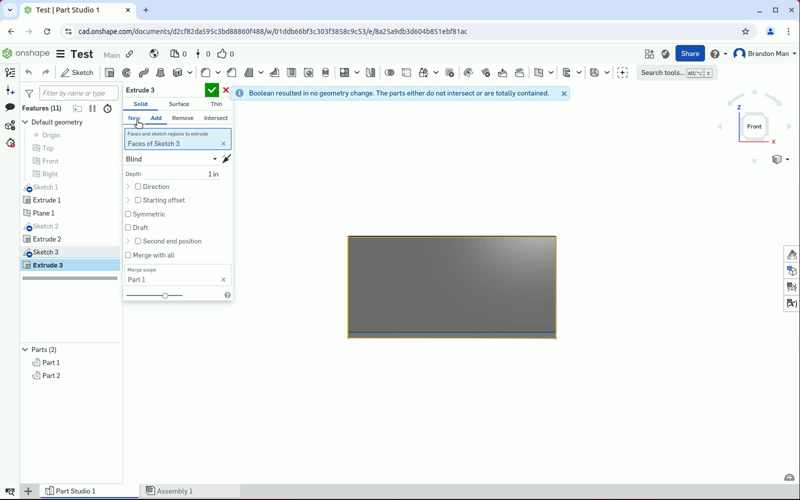
click(137, 120)
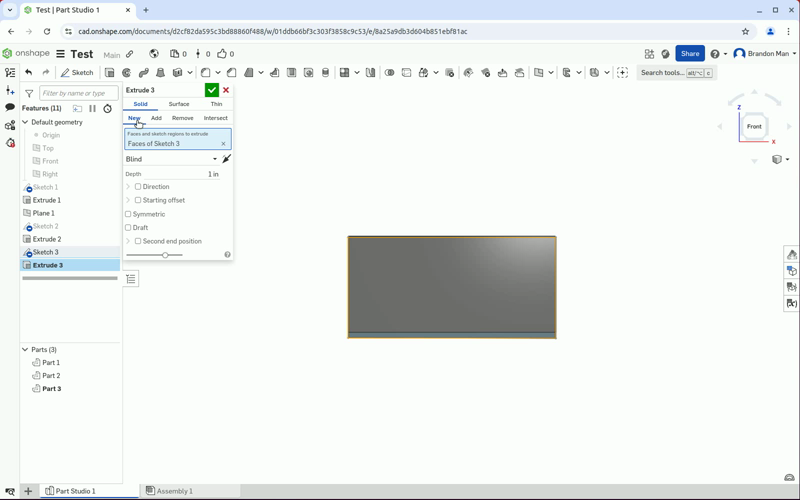
key(tab, 4)
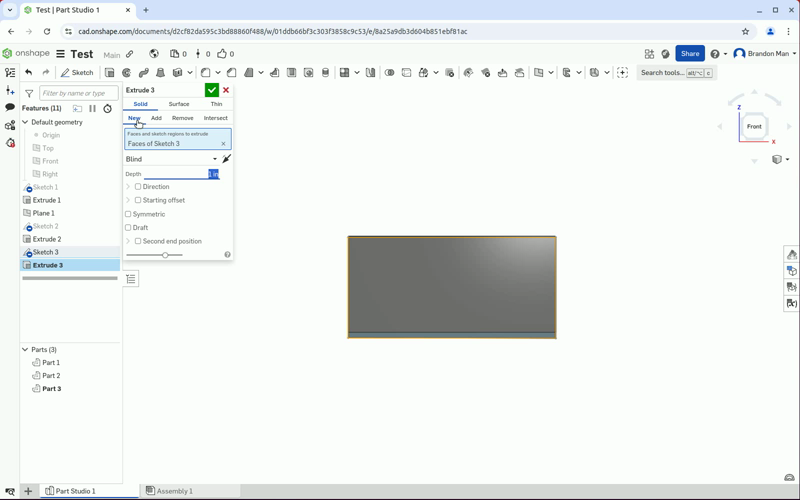
text(2.166)
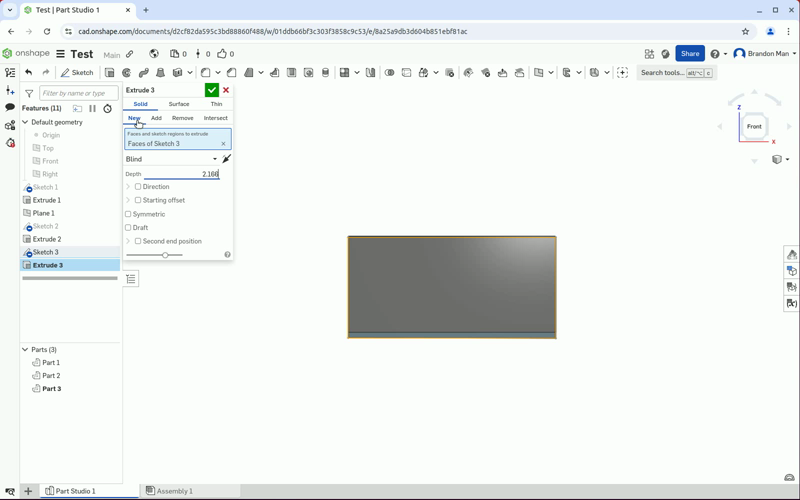
key(enter)
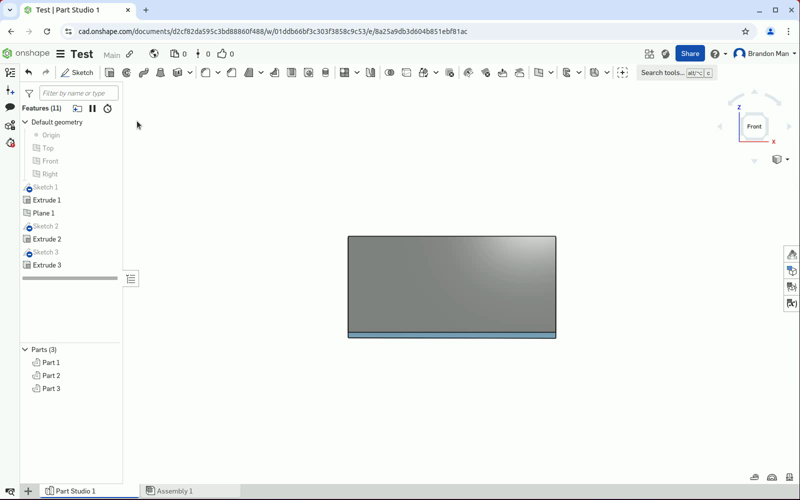
key(shift+h)
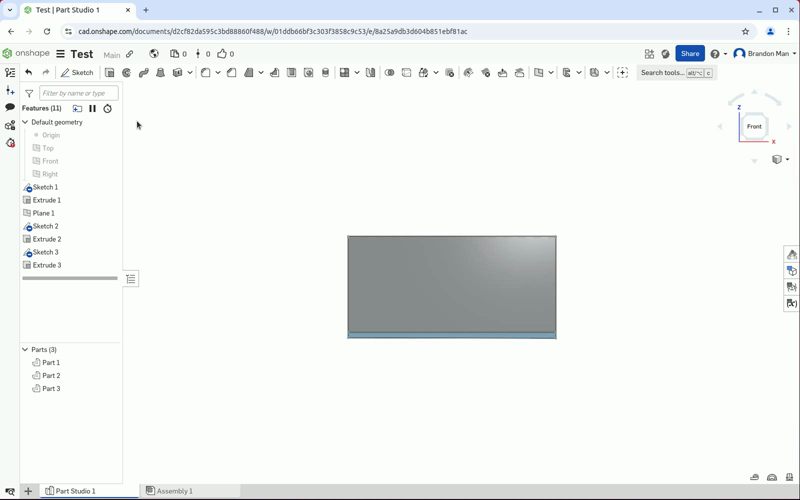
key(shift+h)
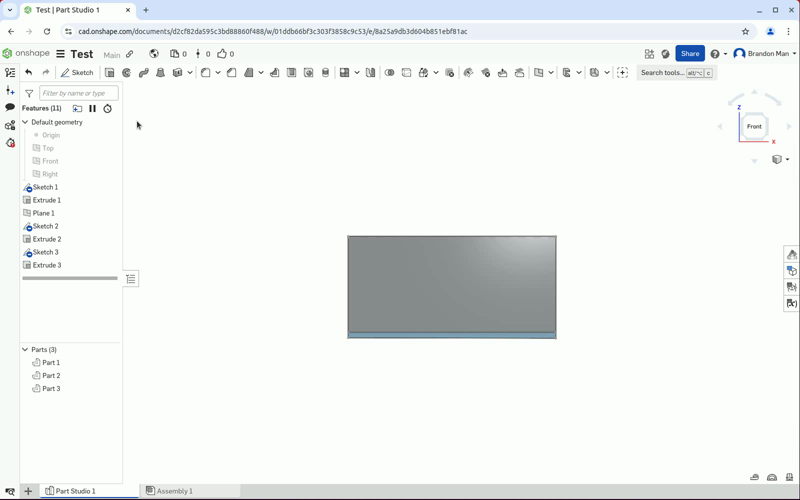
key(shift+7)
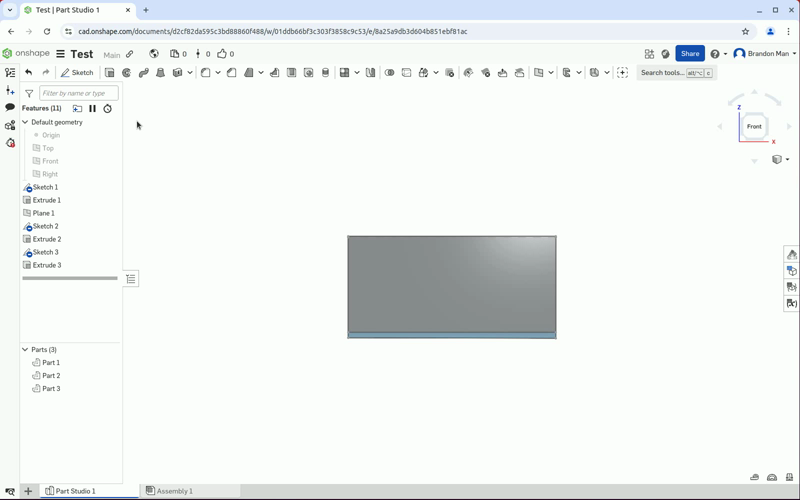
key(left, 2)
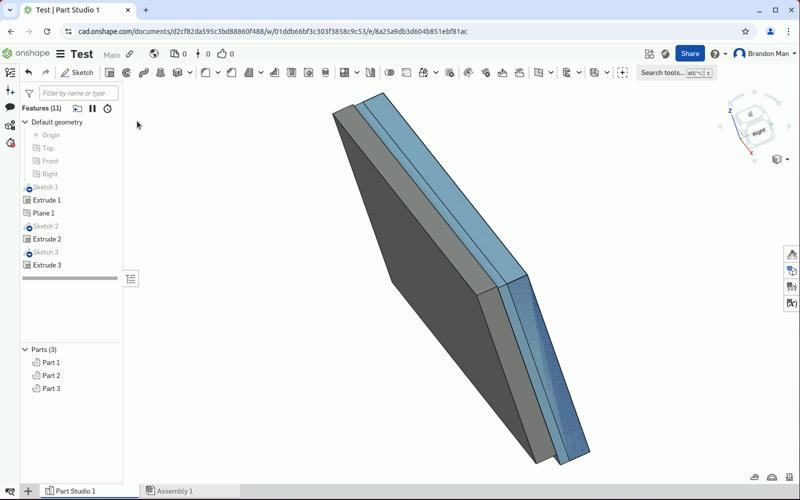
key(down, 2)
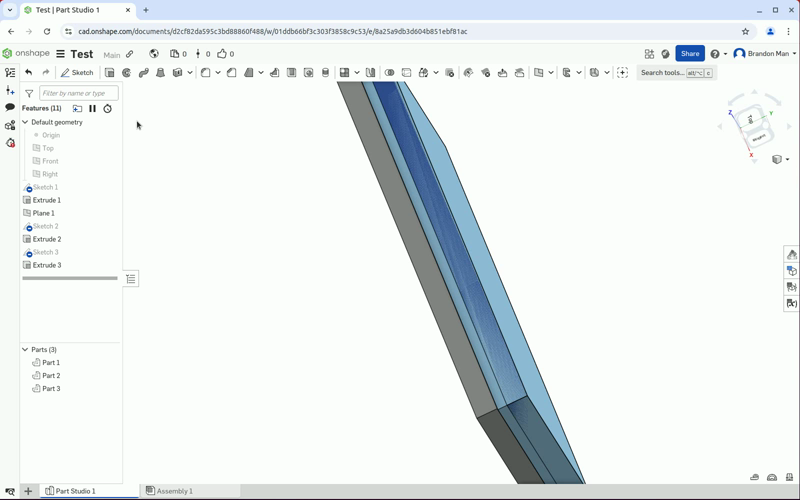
key(up, 2)
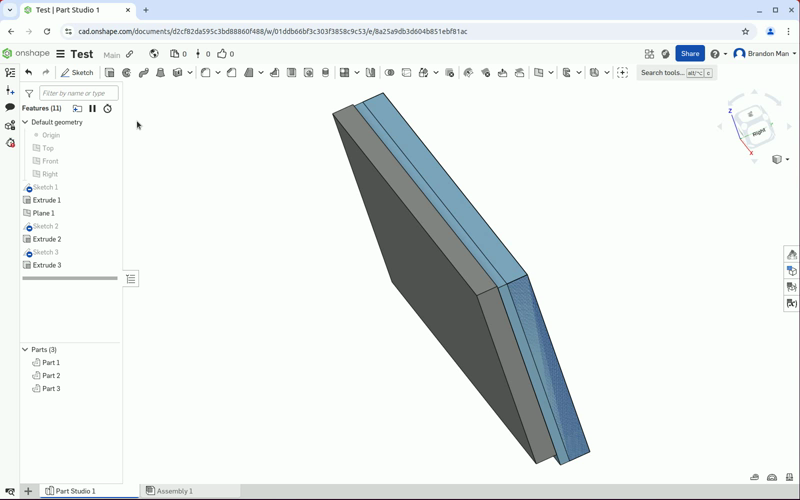
key(right, 2)
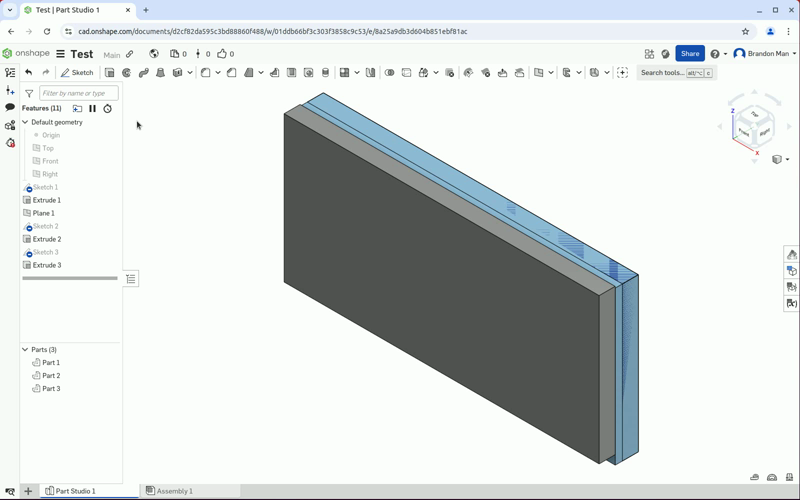
mouse_move(73, 189)
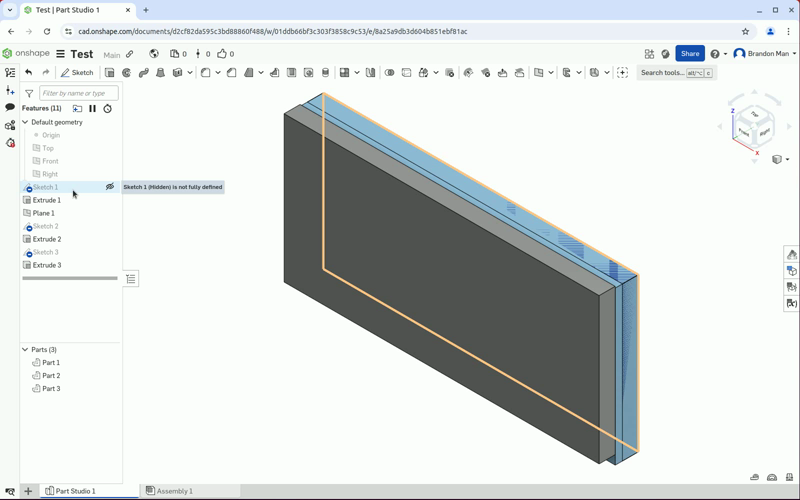
click(73, 189)